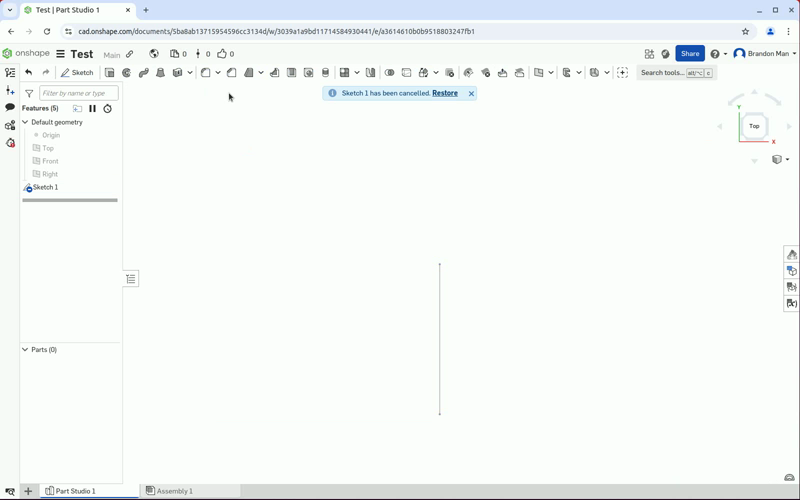
key(shift+h)
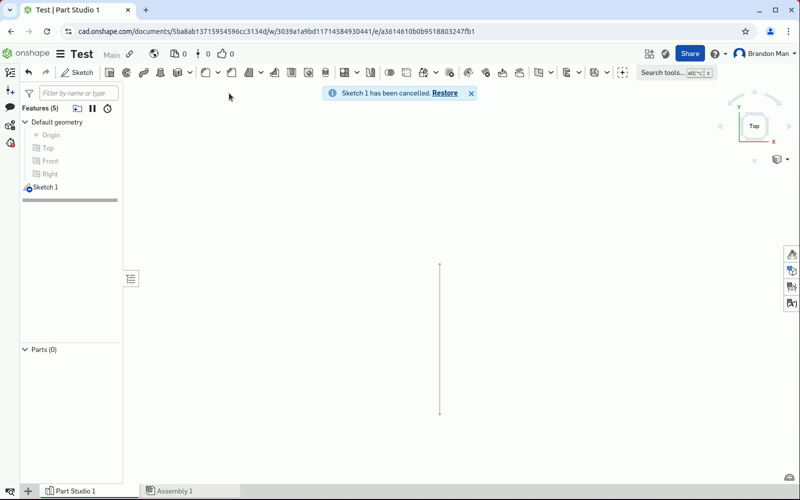
key(shift+s)
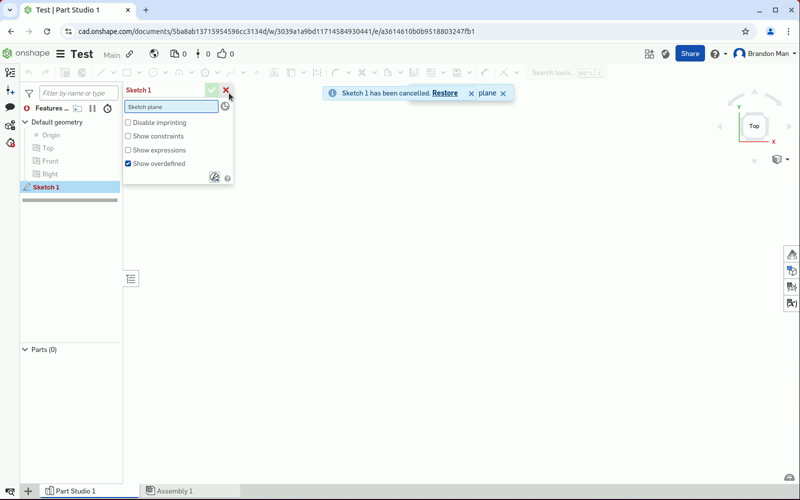
mouse_move(73, 150)
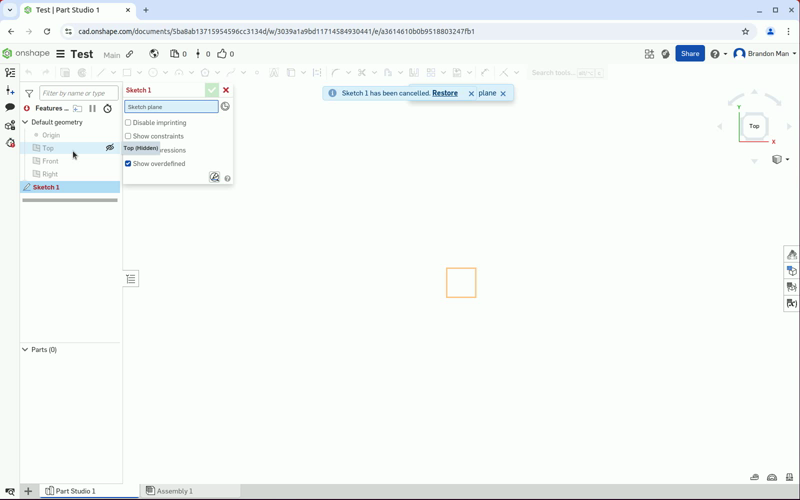
click(73, 150)
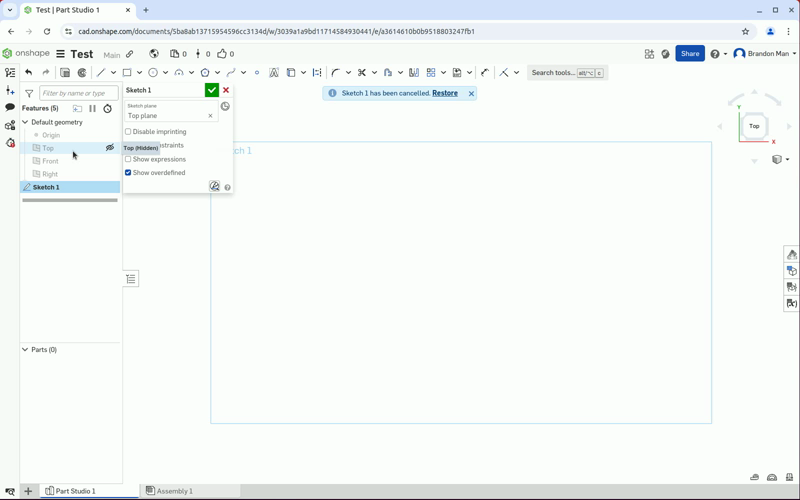
mouse_move(73, 352)
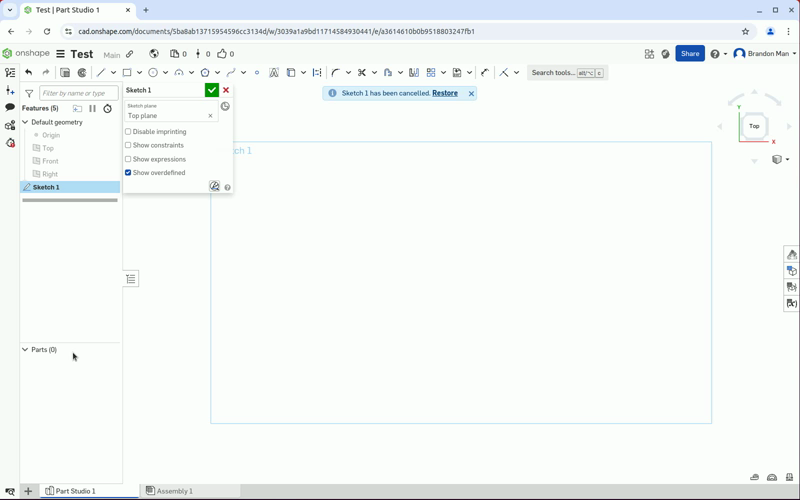
key(y)
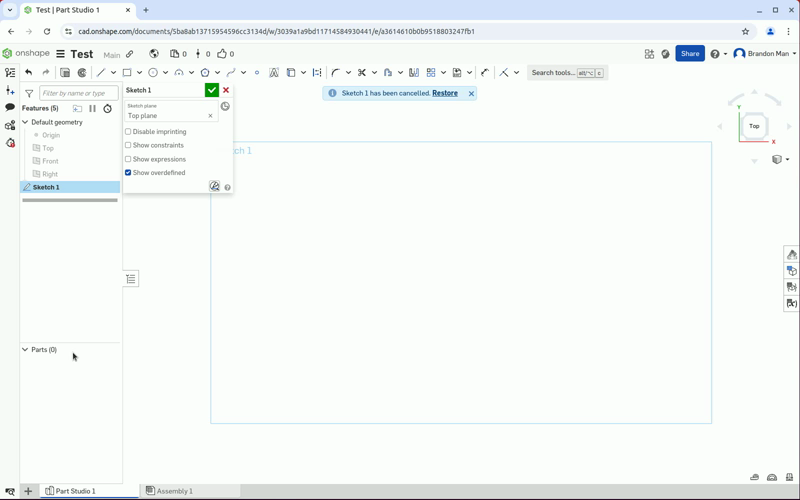
key(c)
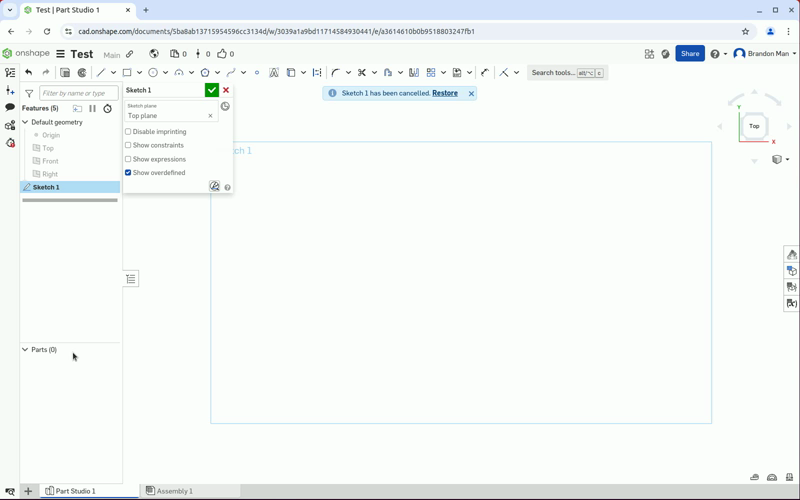
key_down(shift)
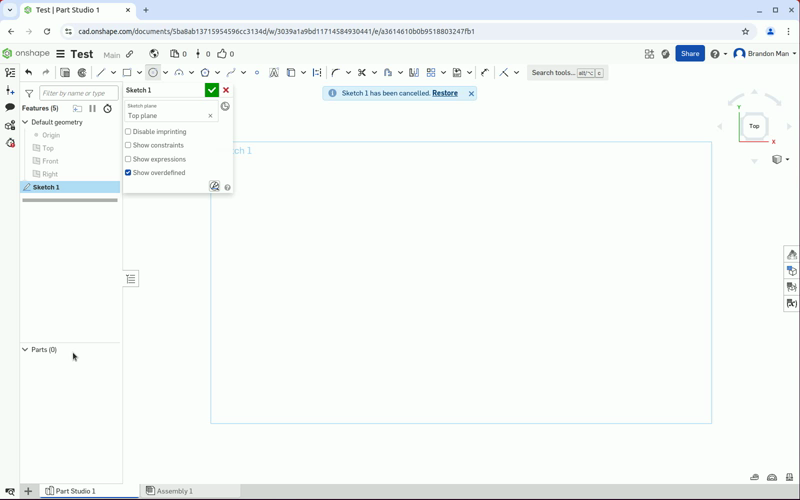
mouse_move(461, 282)
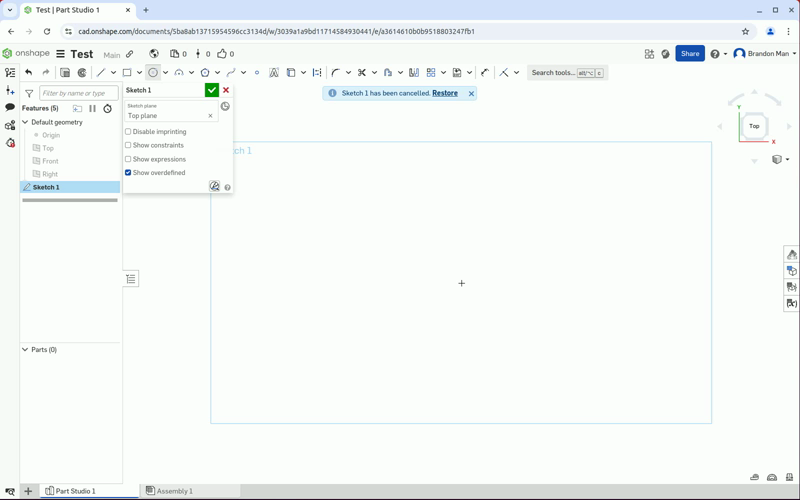
click(461, 282)
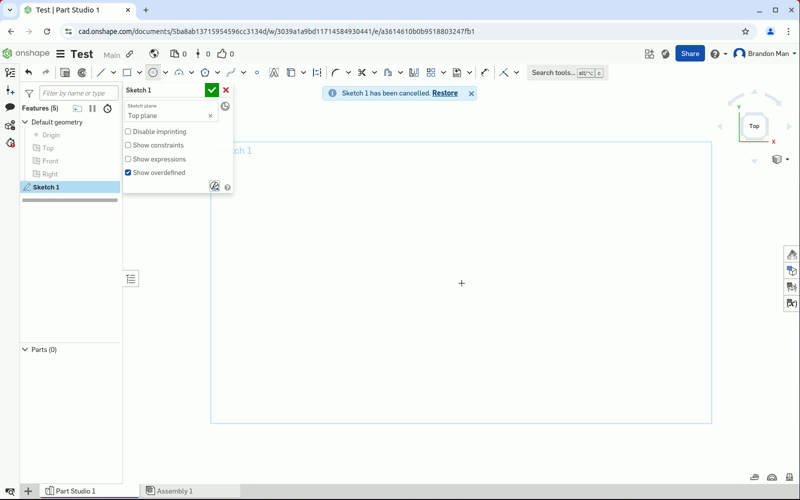
key_up(shift)
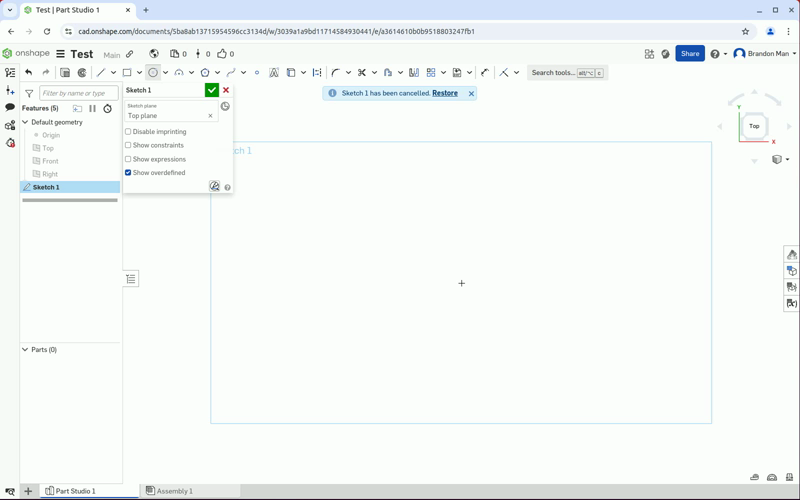
mouse_move(467, 282)
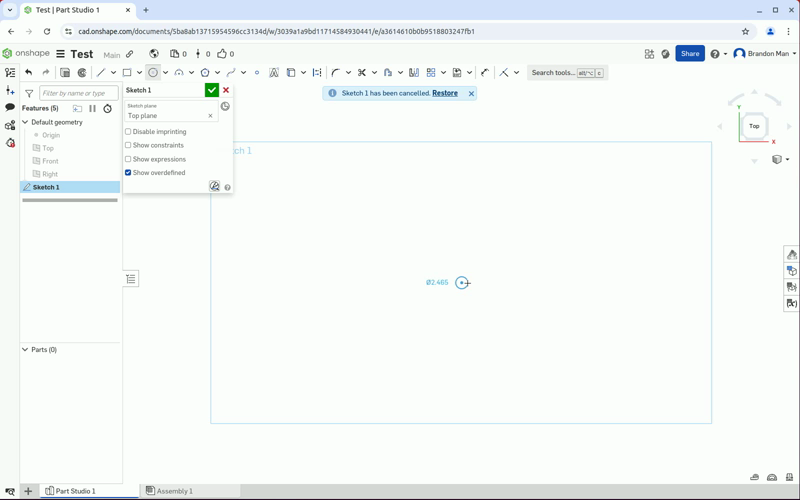
click(467, 282)
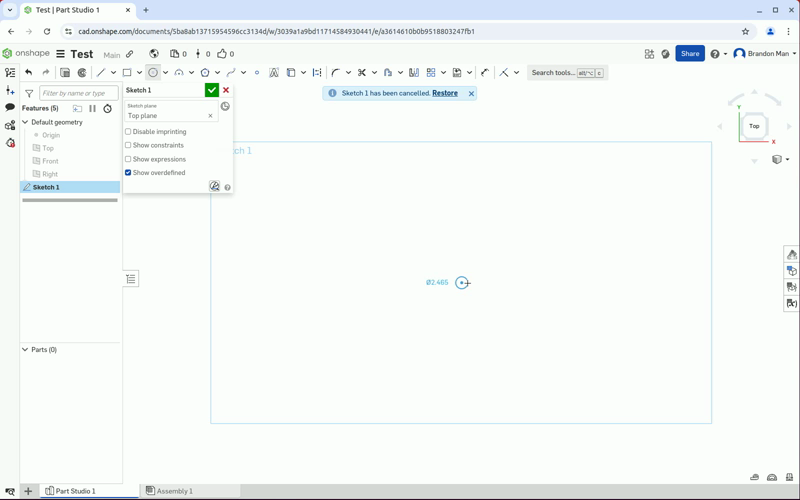
key(esc)
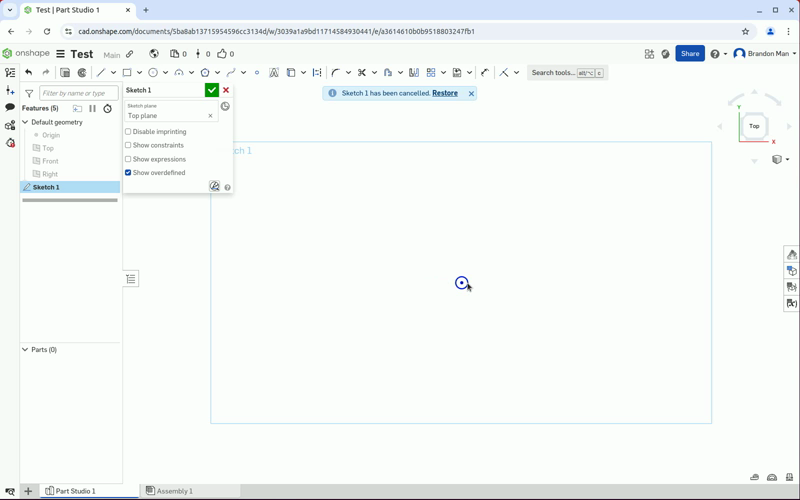
key(c)
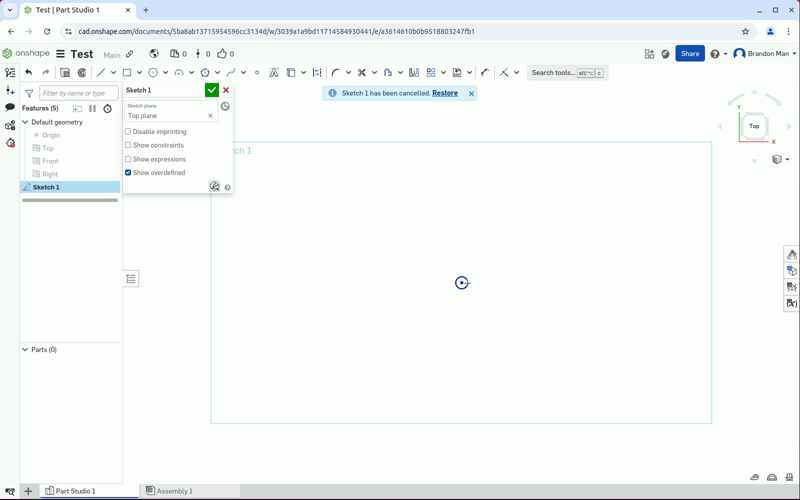
key_down(shift)
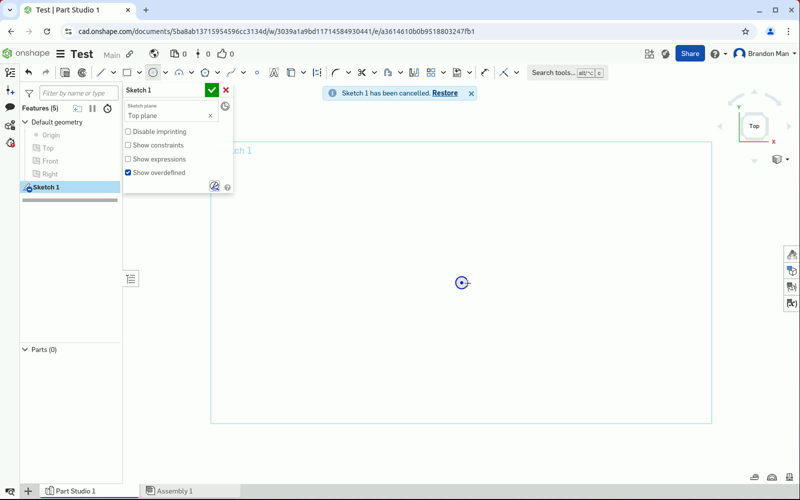
mouse_move(461, 282)
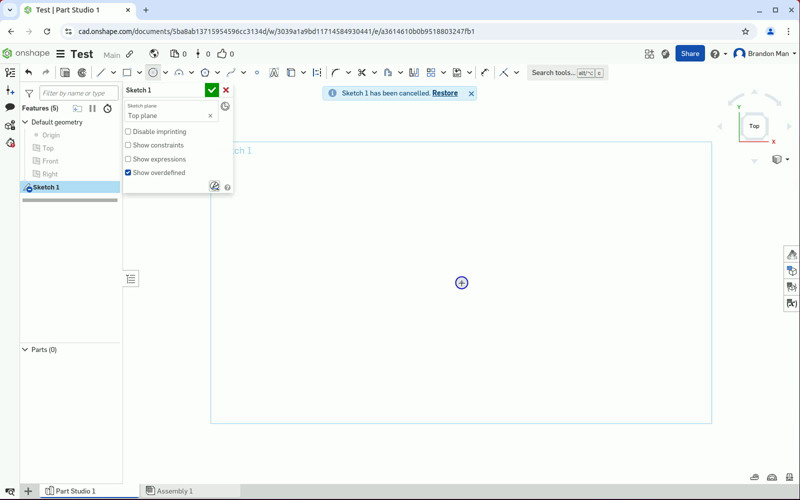
click(461, 282)
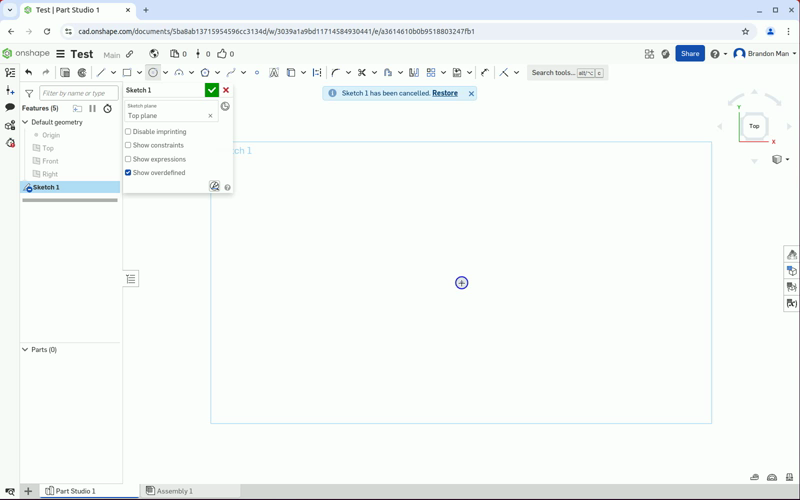
key_up(shift)
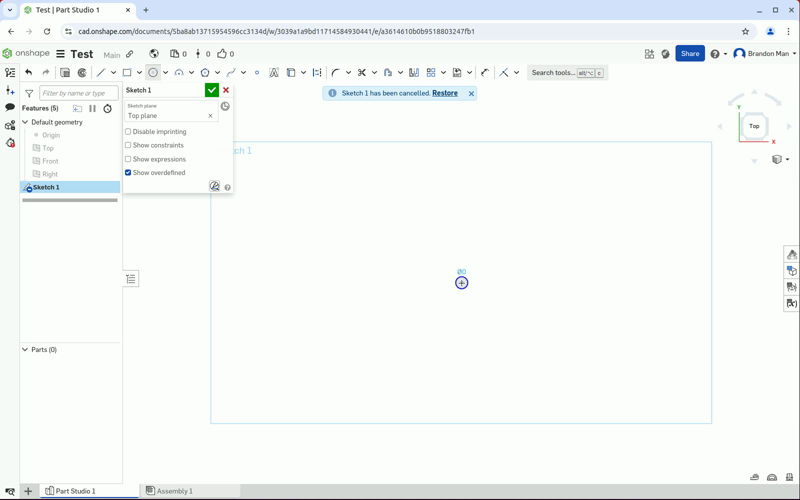
mouse_move(466, 282)
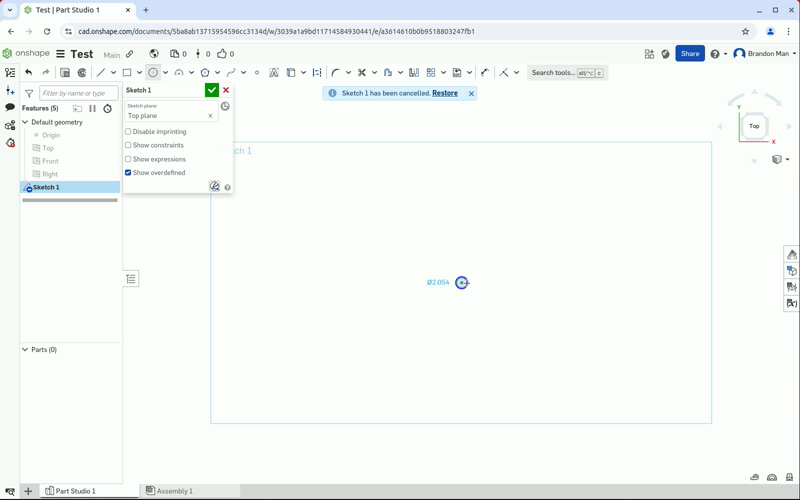
scroll(6)
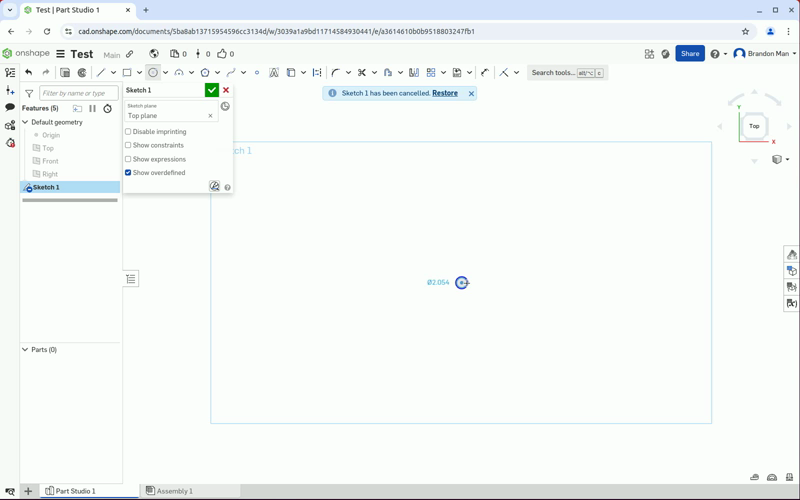
scroll(6)
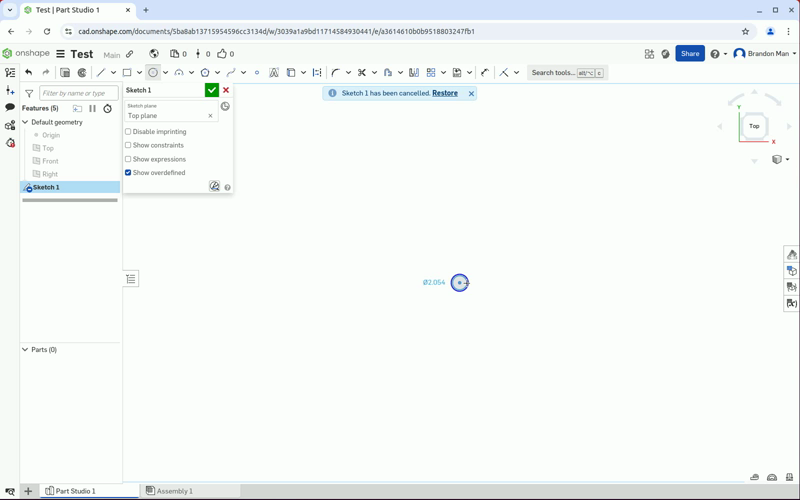
scroll(6)
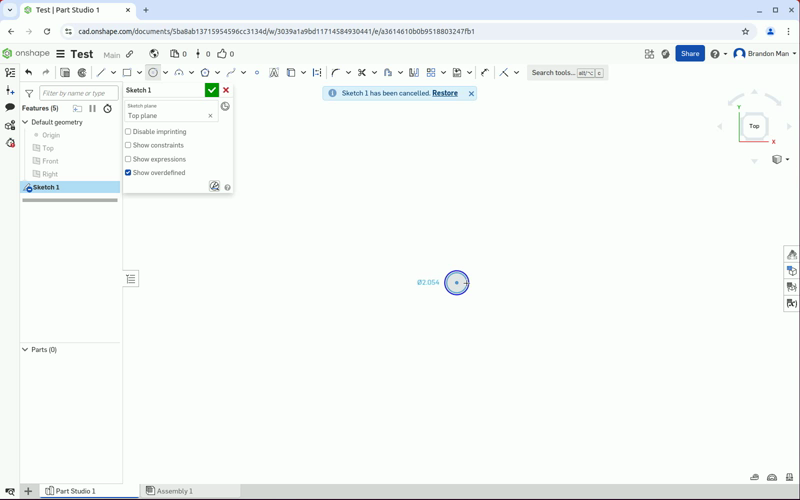
scroll(6)
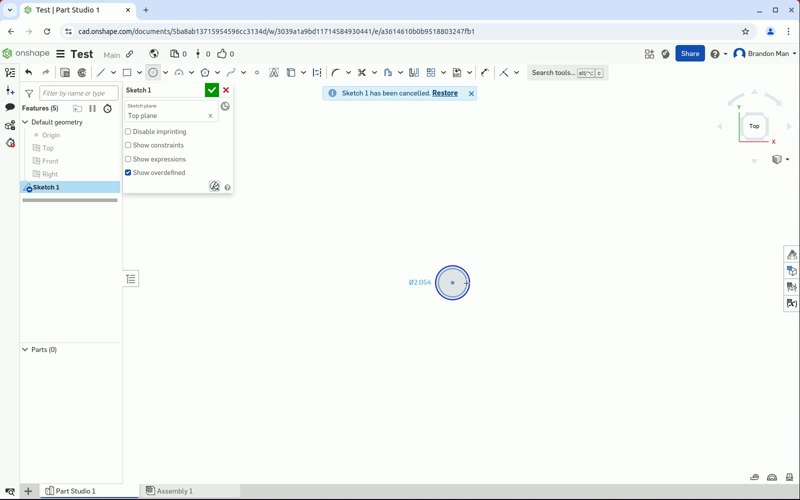
scroll(6)
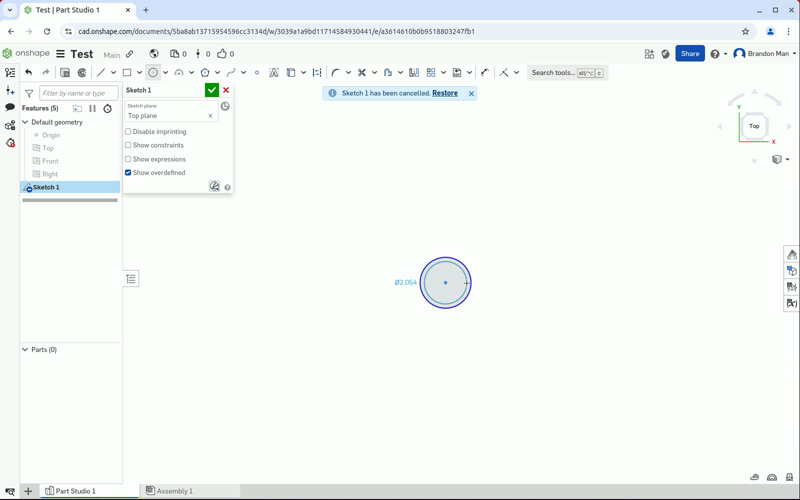
scroll(6)
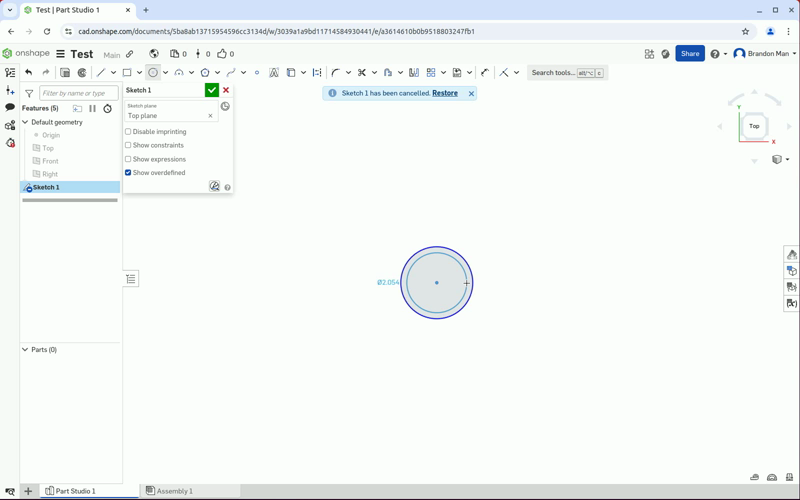
scroll(6)
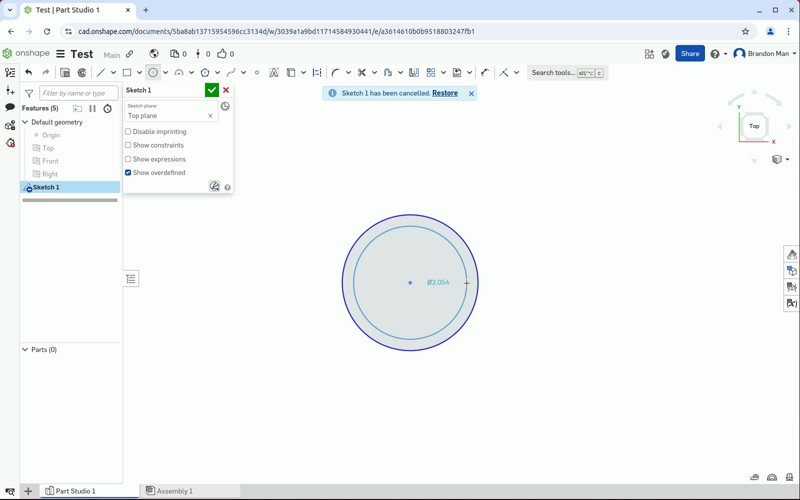
click(466, 282)
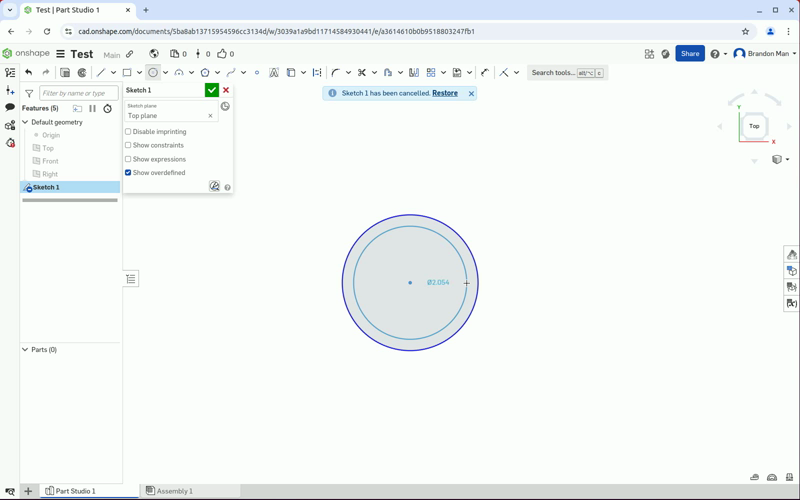
scroll(-6)
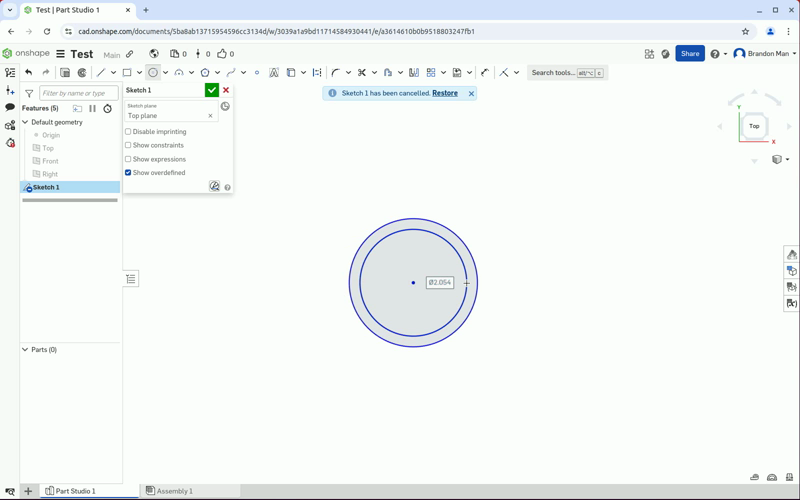
scroll(-6)
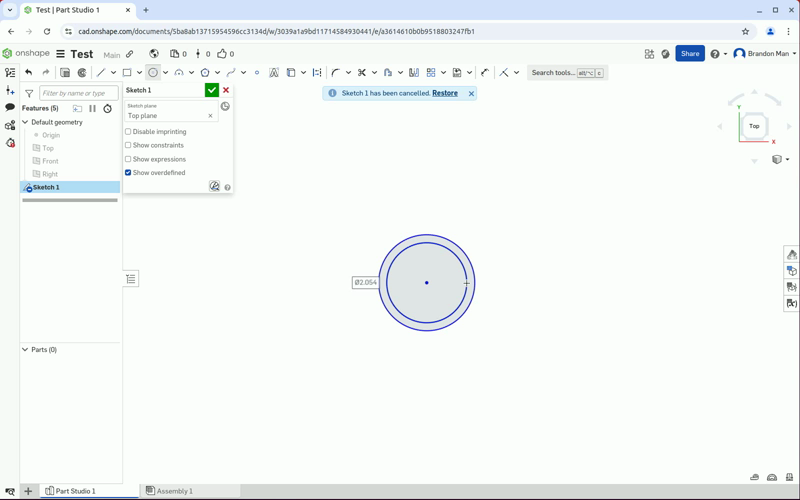
scroll(-6)
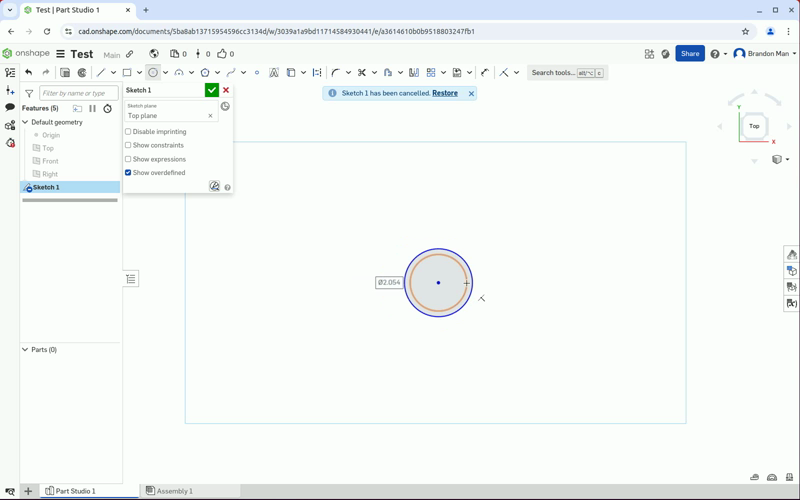
scroll(-6)
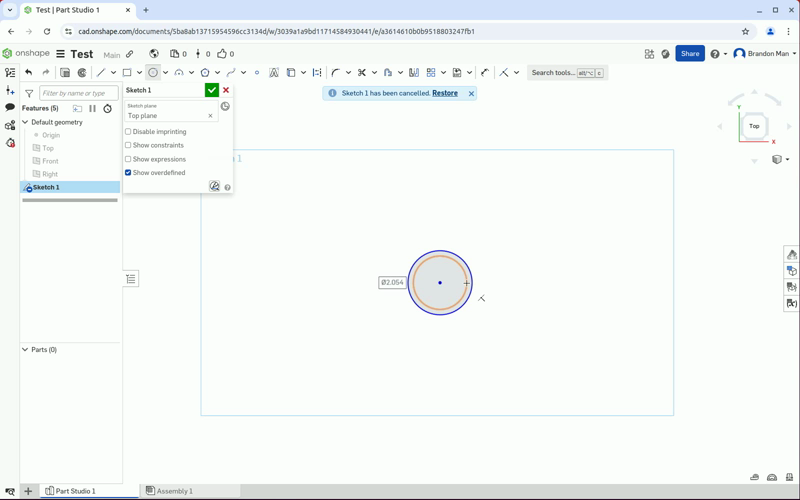
scroll(-6)
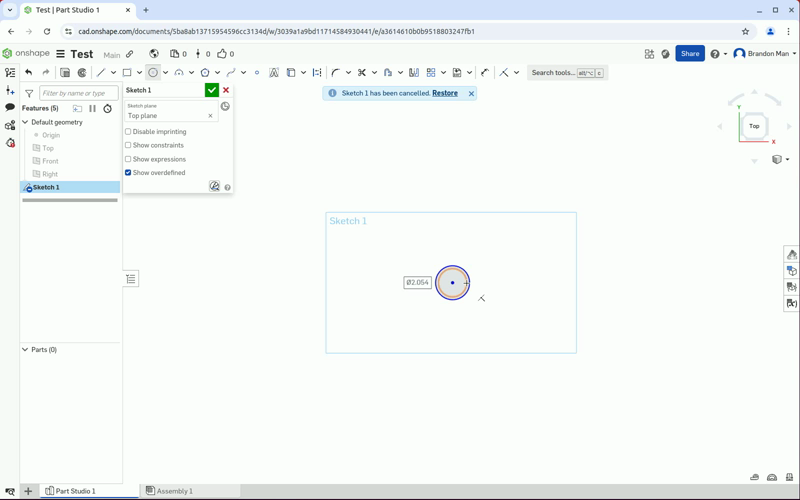
scroll(-6)
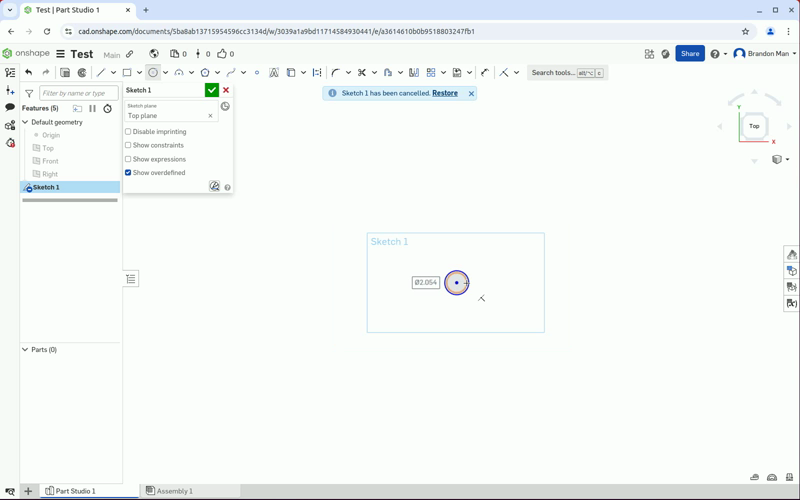
scroll(-6)
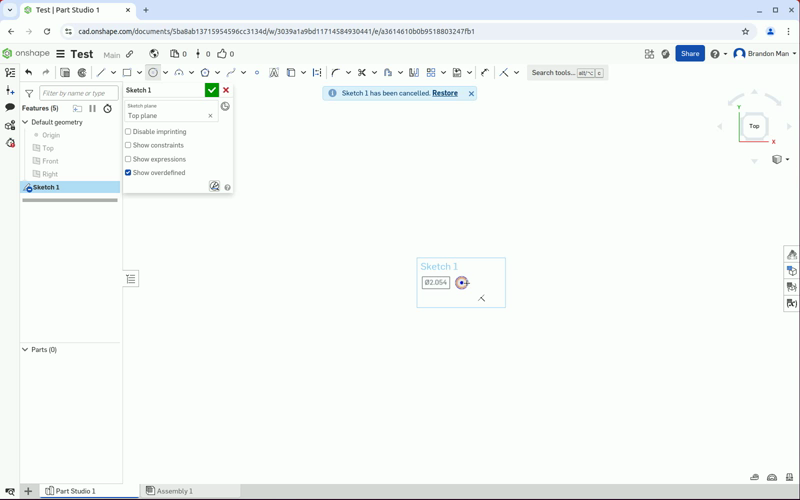
key(esc)
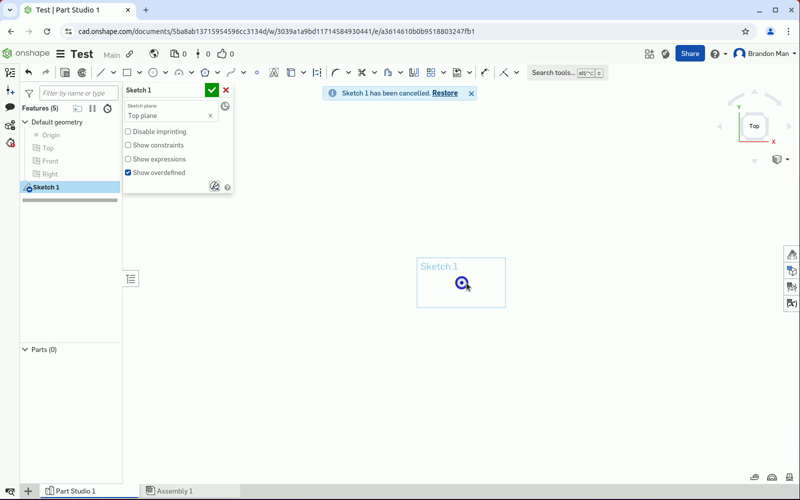
mouse_move(458, 278)
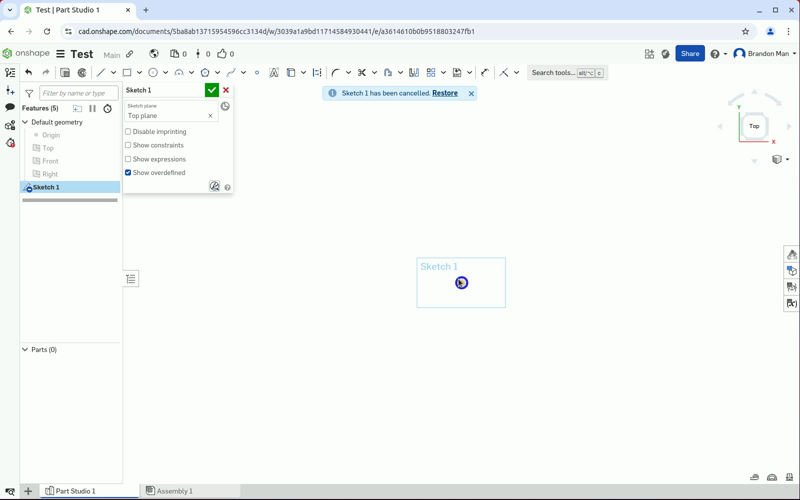
scroll(6)
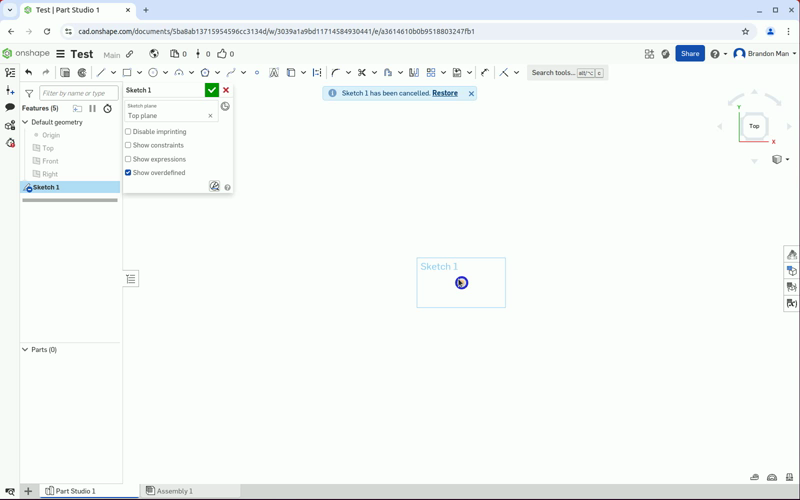
scroll(6)
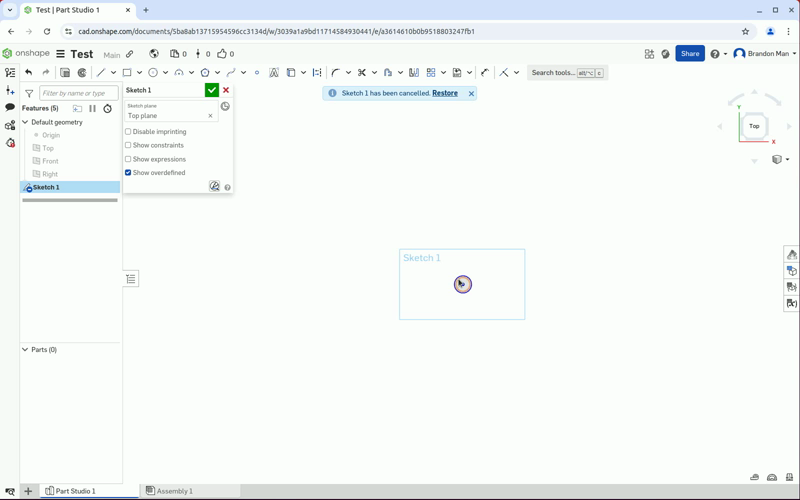
scroll(6)
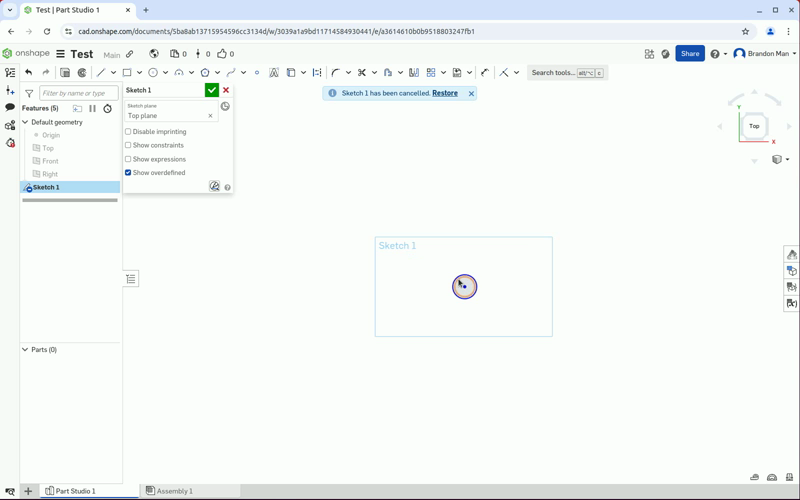
scroll(6)
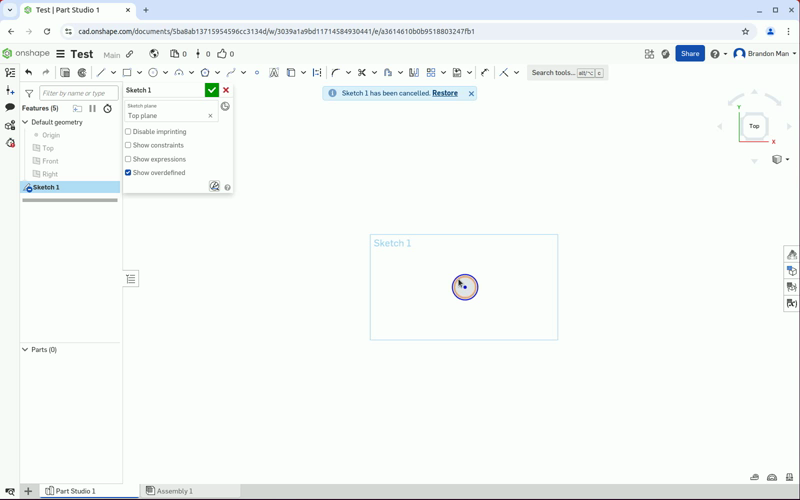
scroll(6)
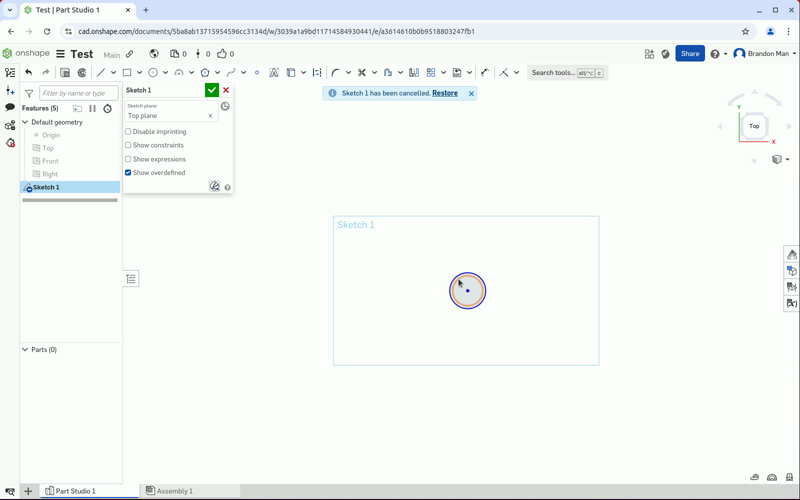
scroll(6)
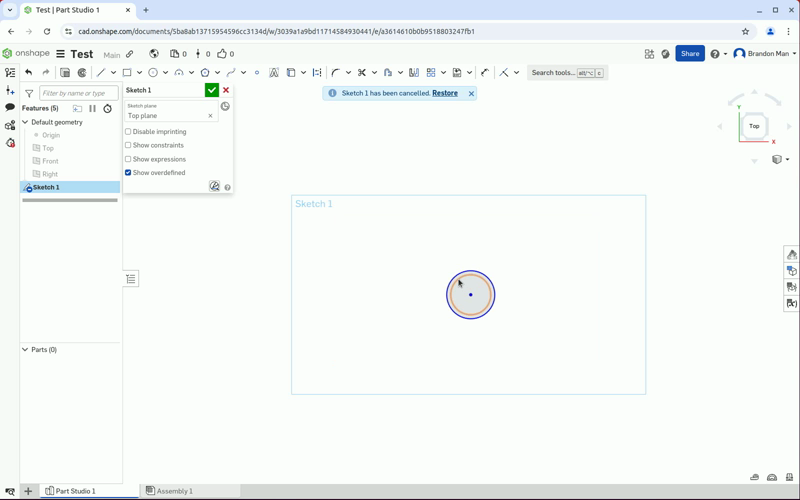
scroll(6)
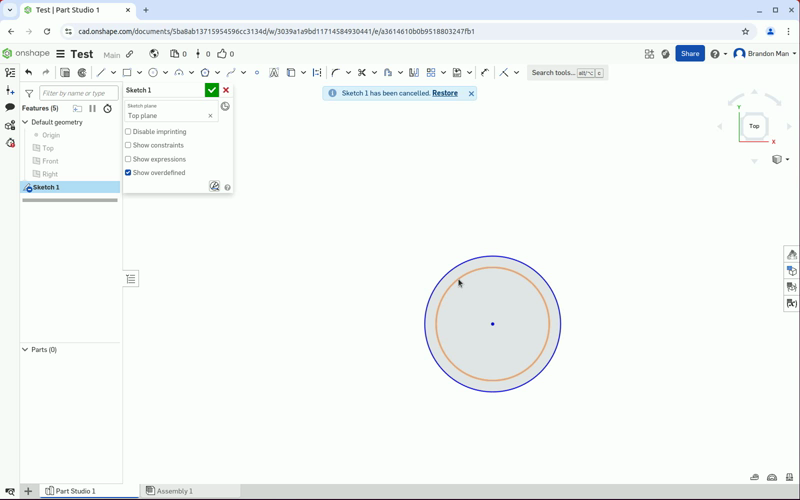
click(458, 278)
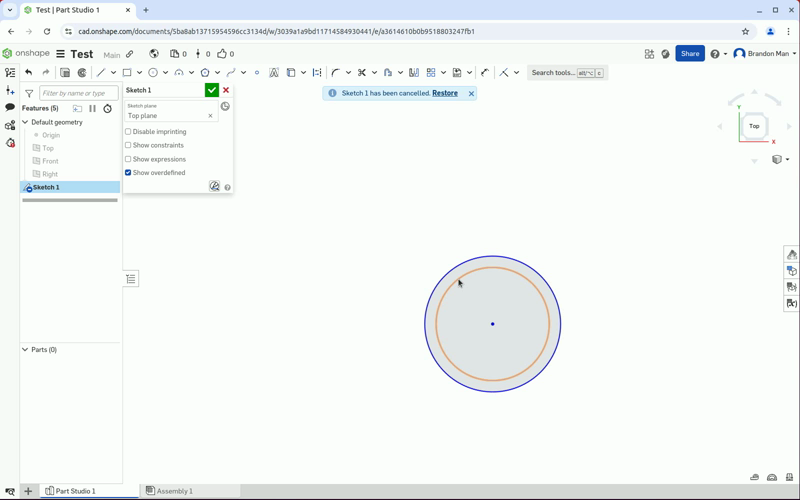
scroll(-6)
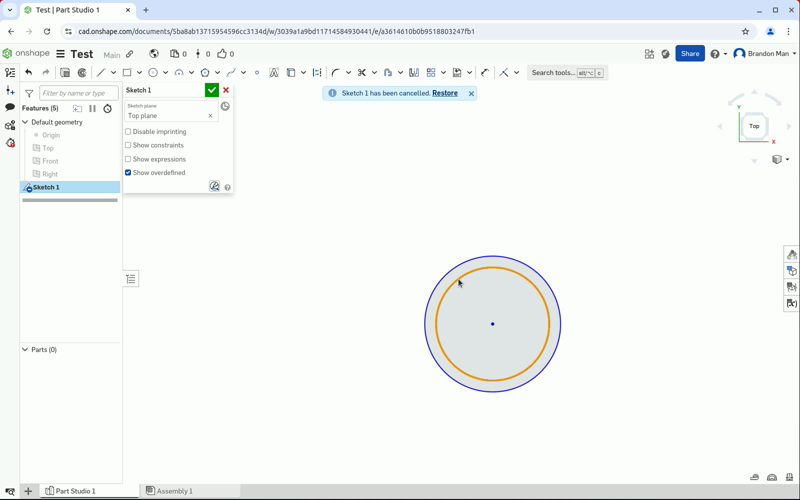
scroll(-6)
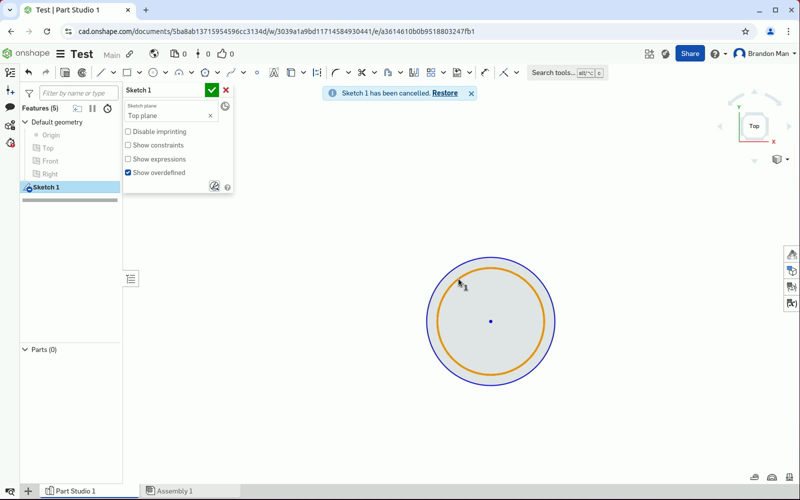
scroll(-6)
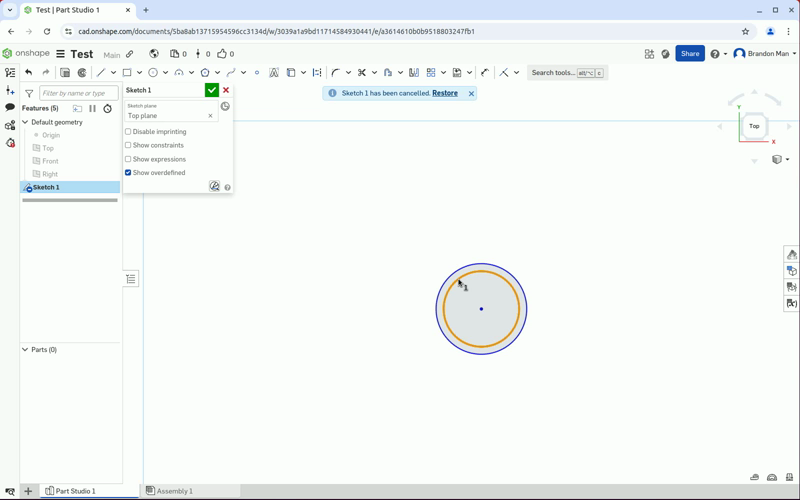
scroll(-6)
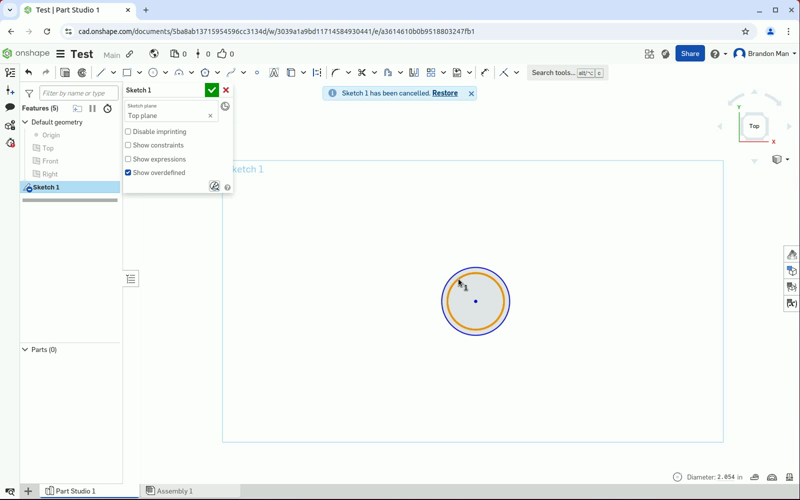
scroll(-6)
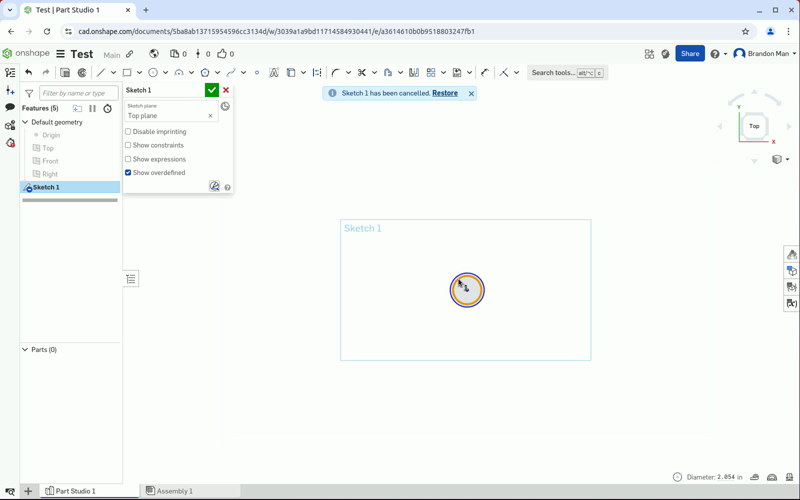
scroll(-6)
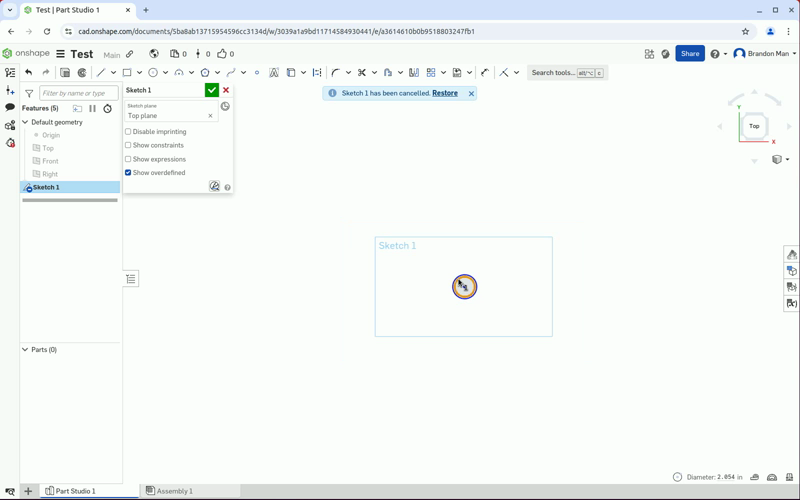
scroll(-6)
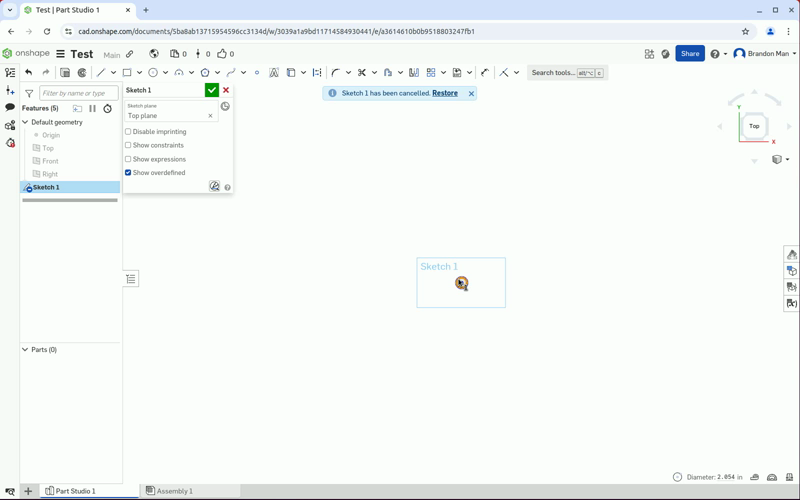
mouse_move(73, 352)
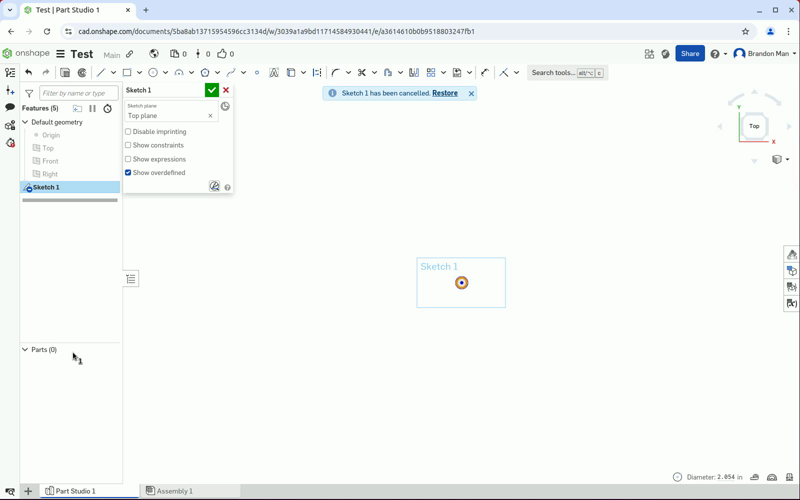
key(shift+y)
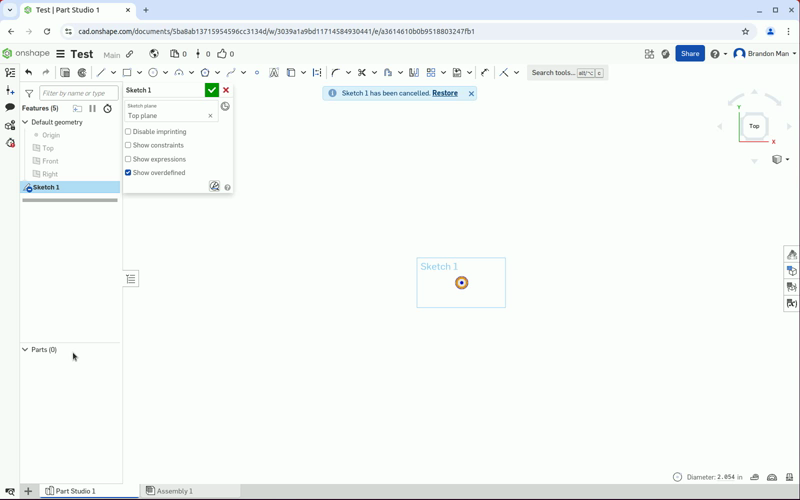
key(shift+e)
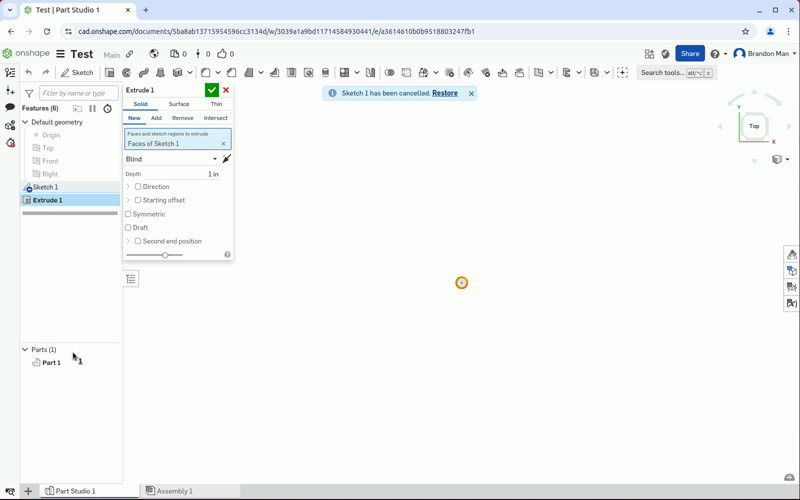
mouse_move(143, 106)
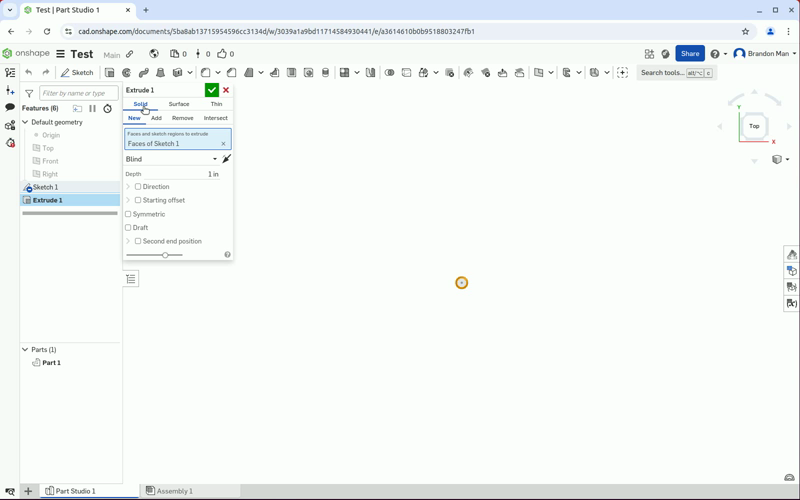
click(143, 106)
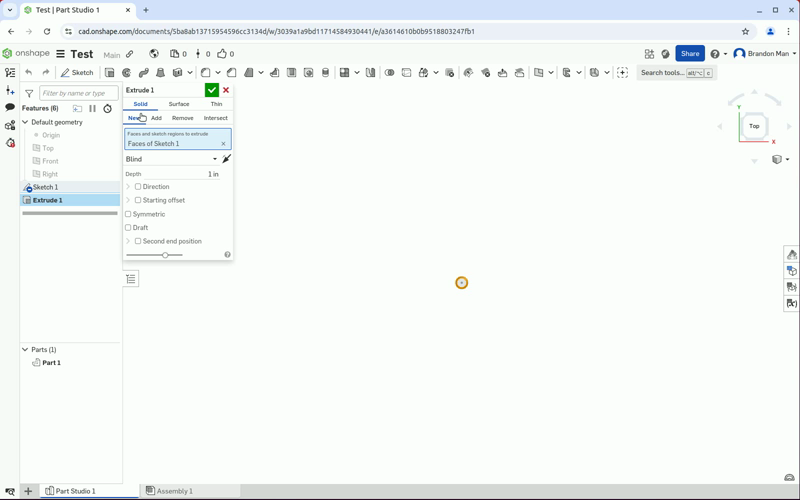
mouse_move(137, 120)
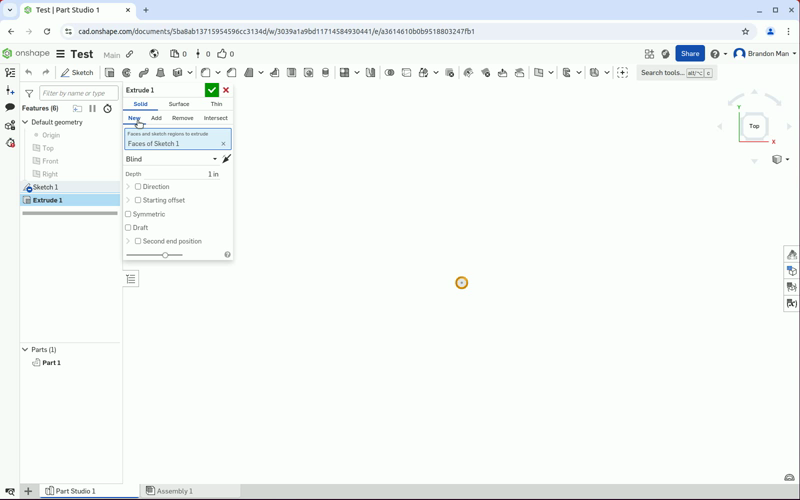
click(137, 120)
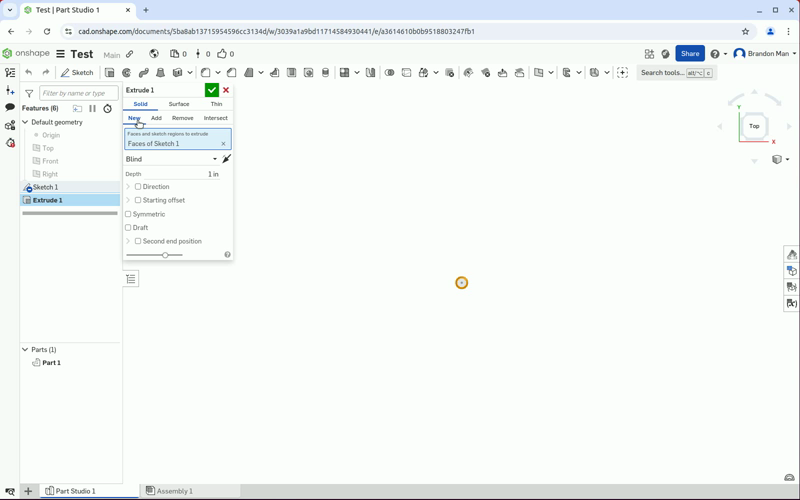
key(tab, 4)
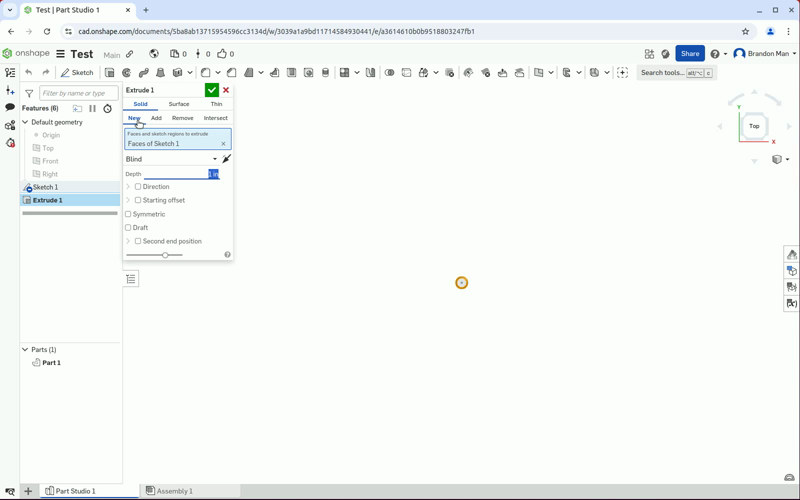
text(-15.405)
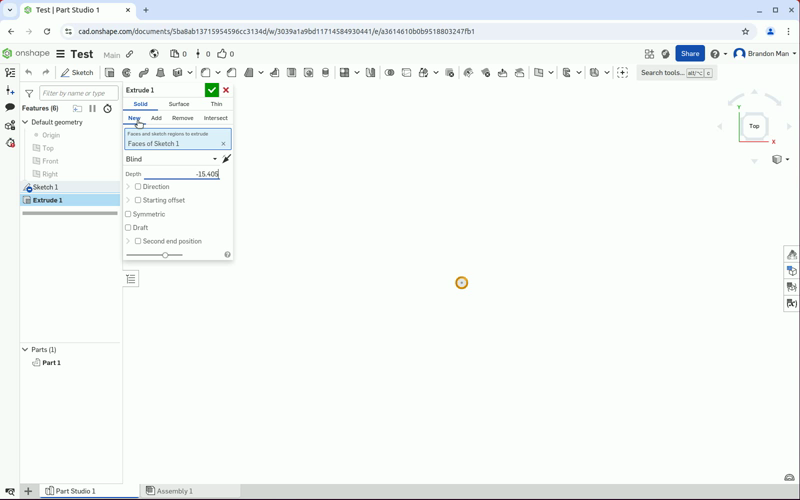
key(enter)
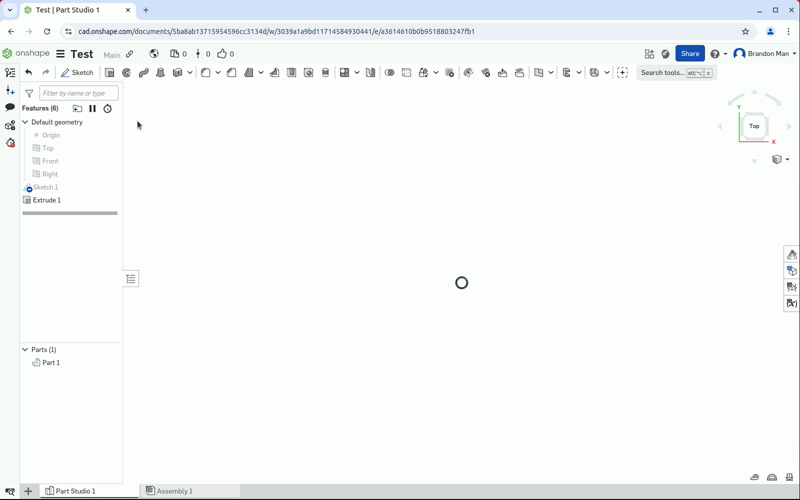
key(shift+h)
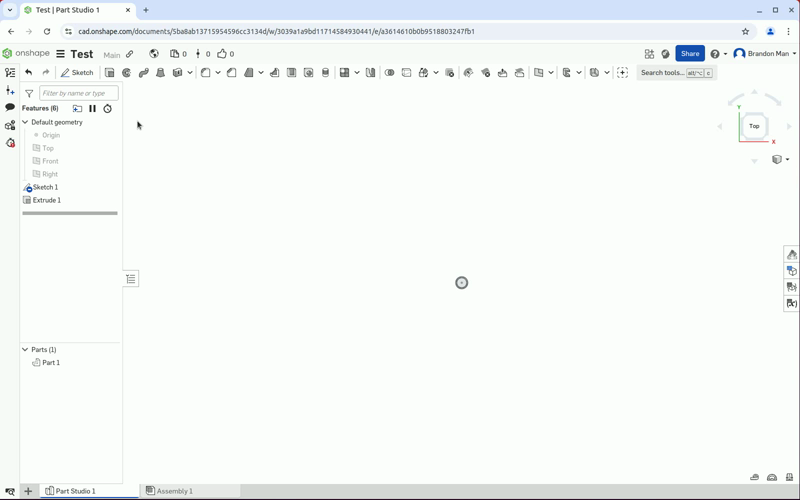
key(shift+h)
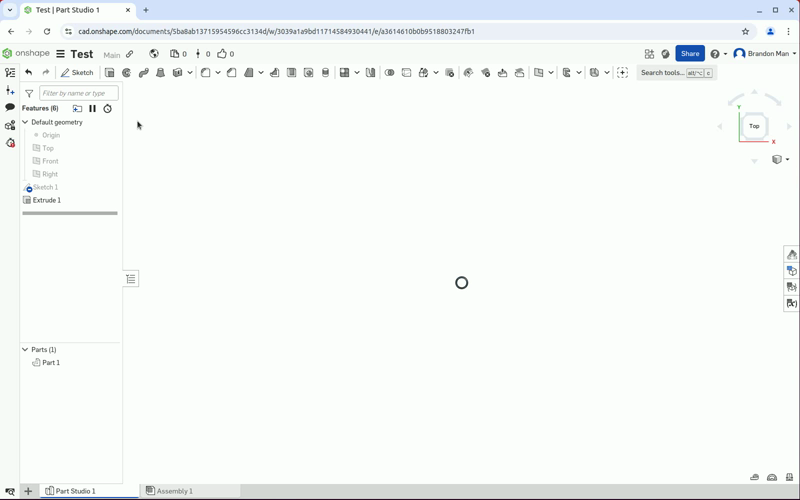
mouse_move(73, 189)
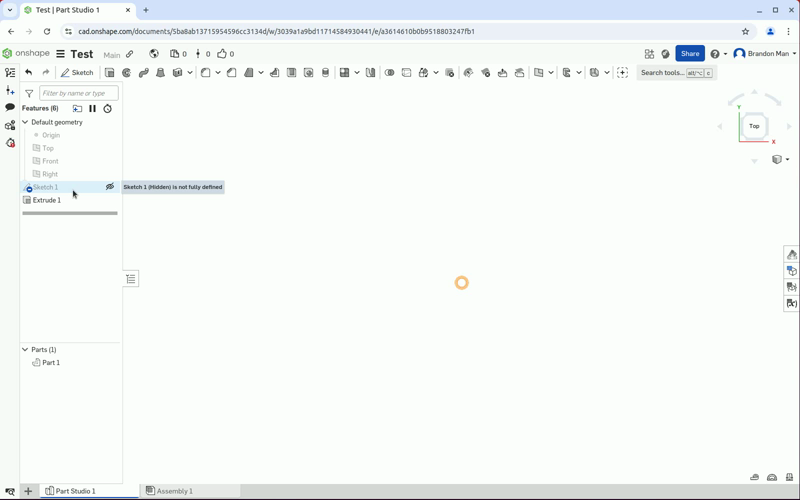
click(73, 189)
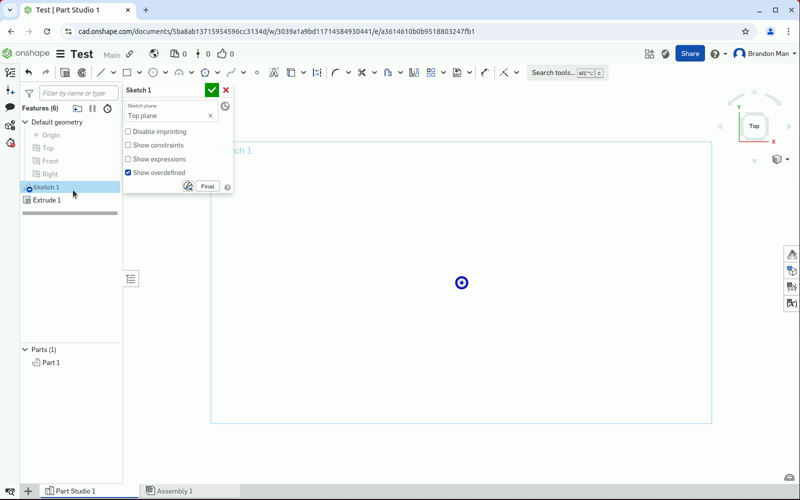
mouse_move(229, 92)
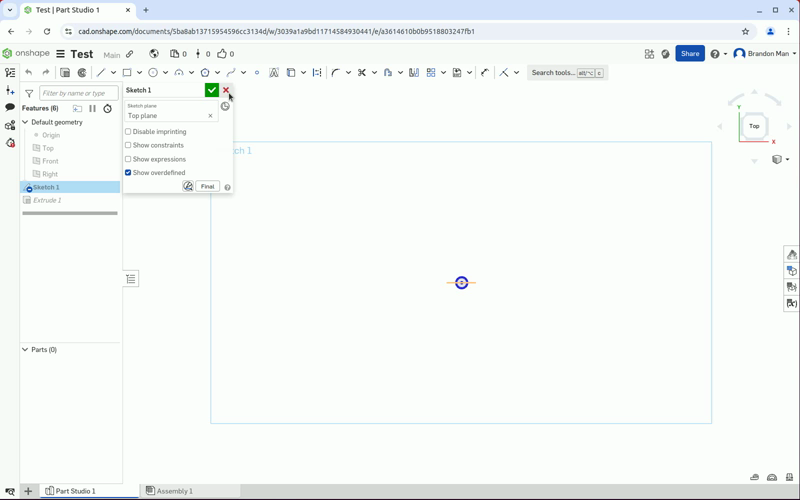
click(229, 92)
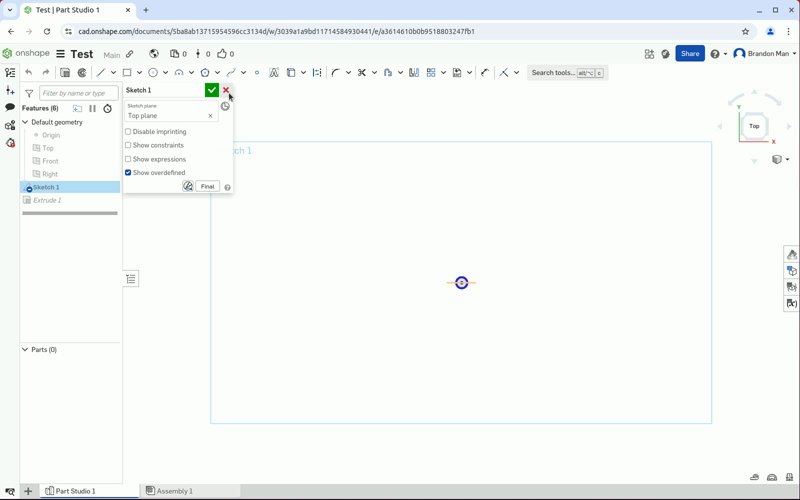
key(shift+s)
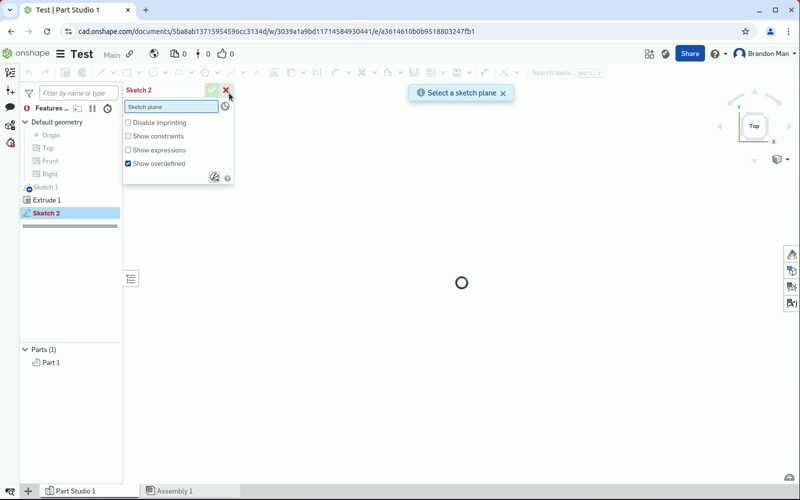
mouse_move(73, 150)
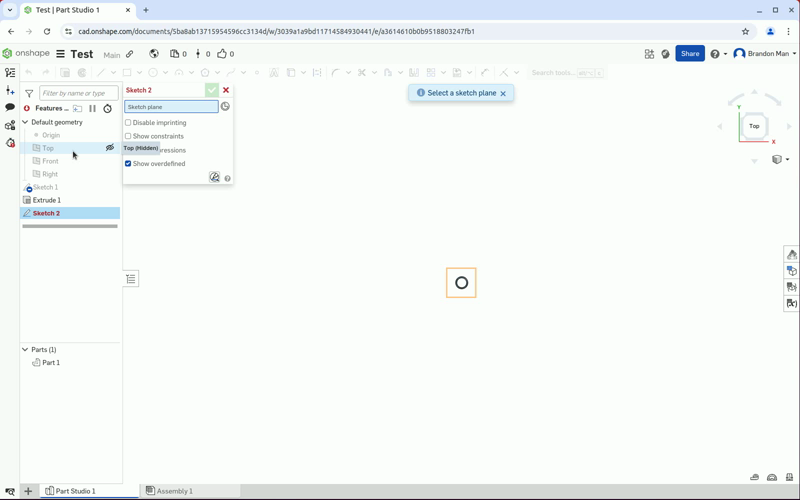
click(73, 150)
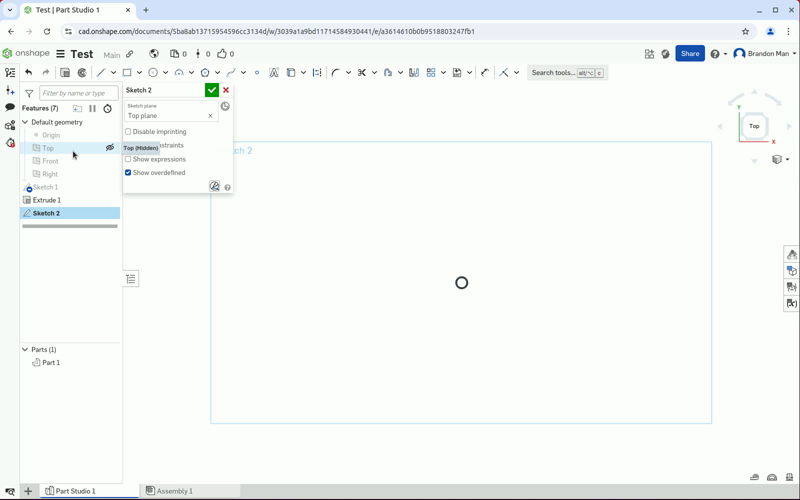
mouse_move(73, 352)
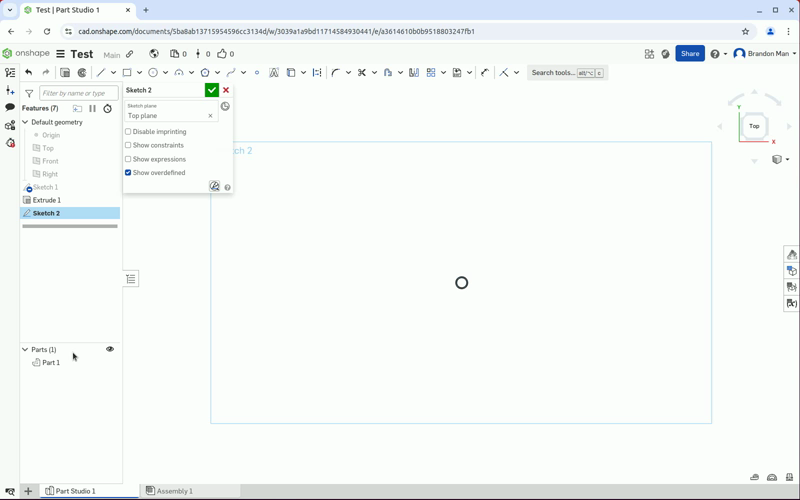
key(y)
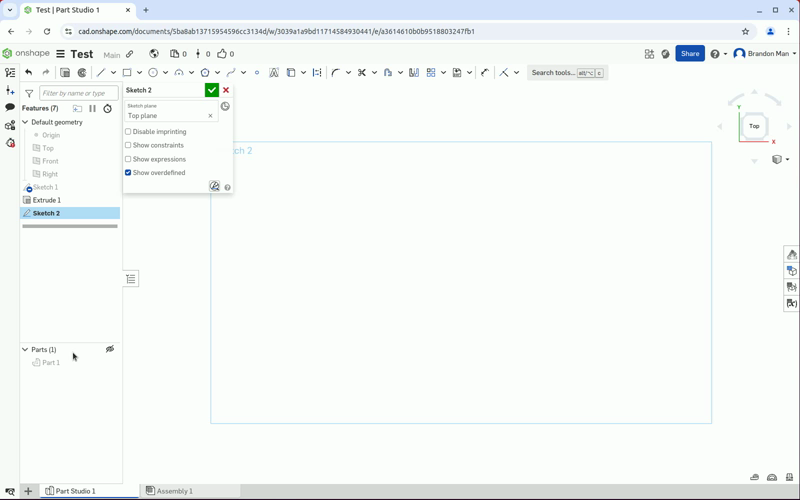
key(c)
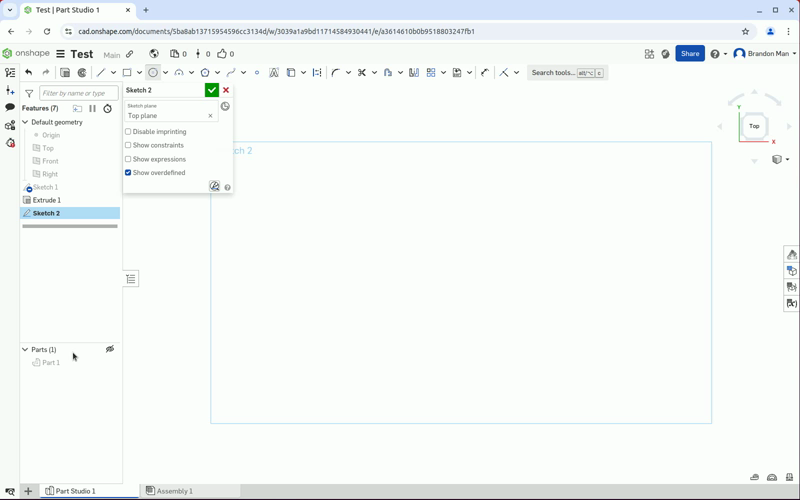
key_down(shift)
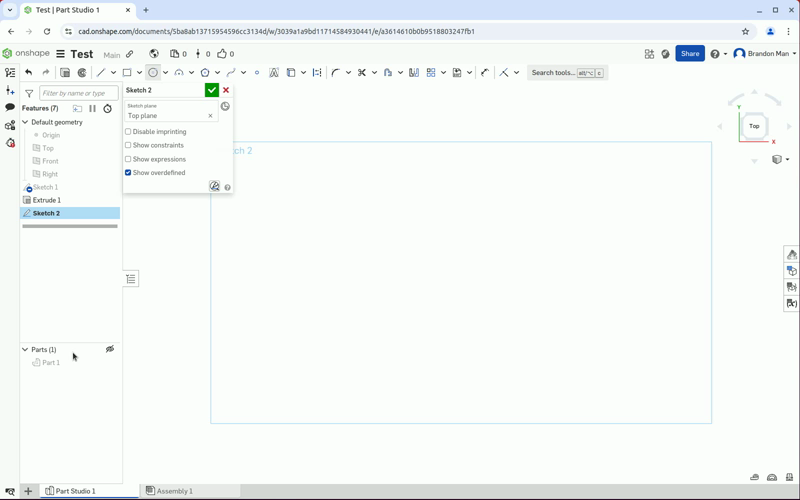
mouse_move(409, 288)
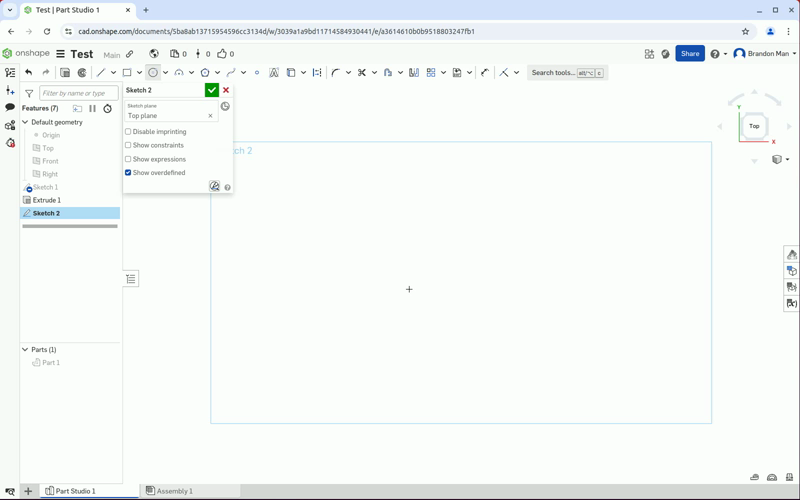
click(409, 288)
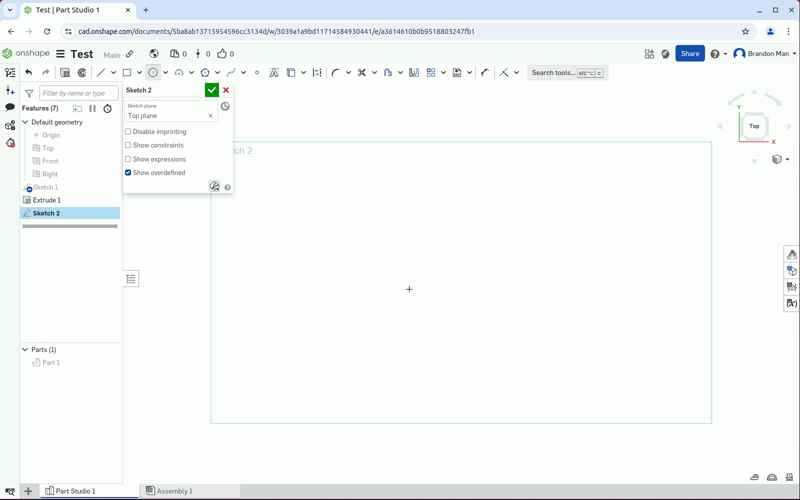
key_up(shift)
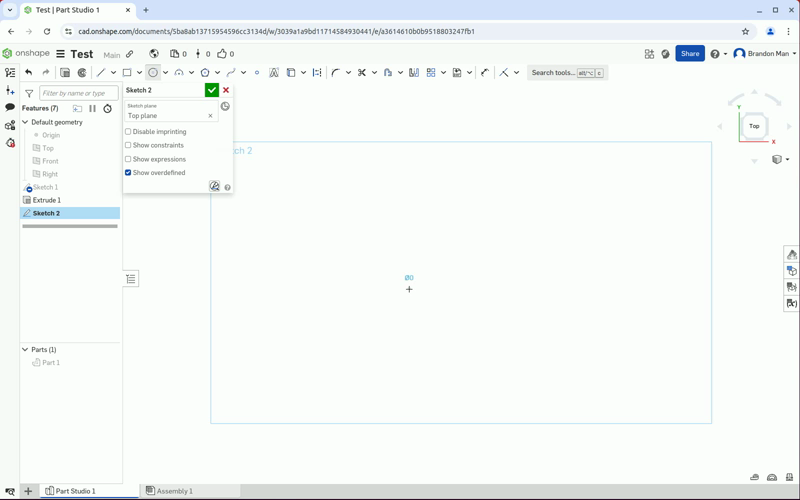
mouse_move(415, 288)
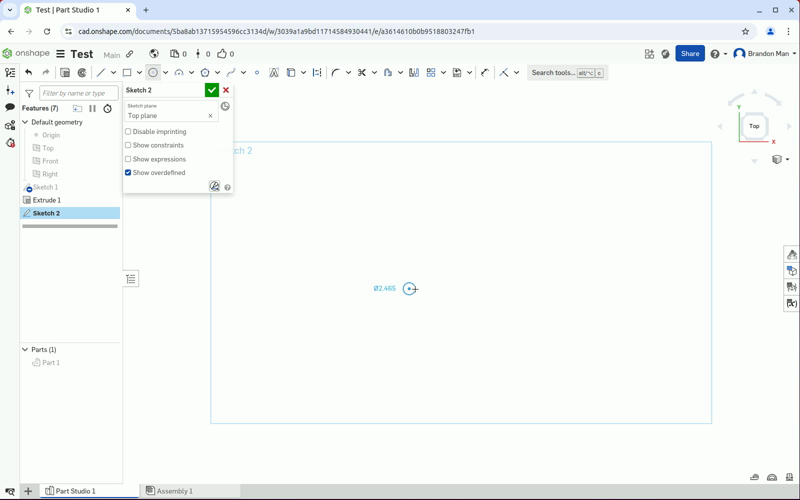
click(415, 288)
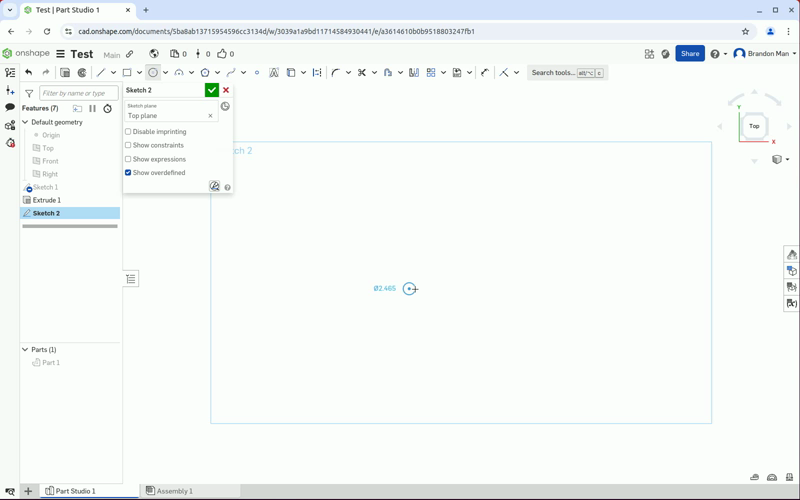
key(esc)
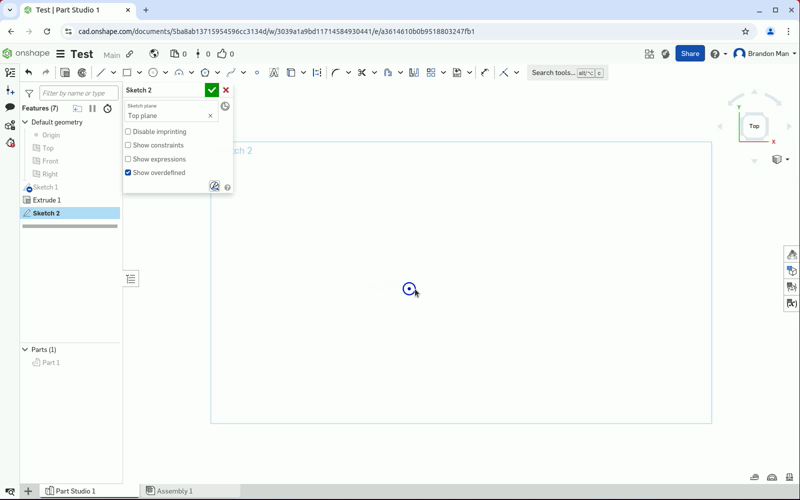
key(c)
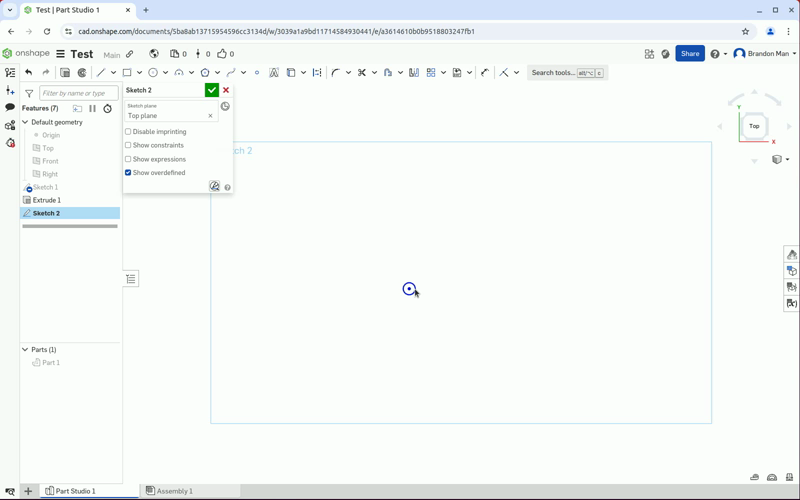
key_down(shift)
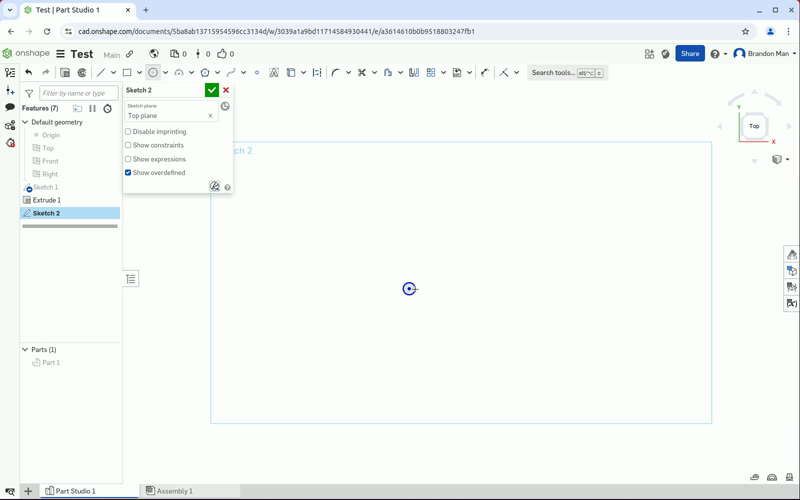
mouse_move(409, 288)
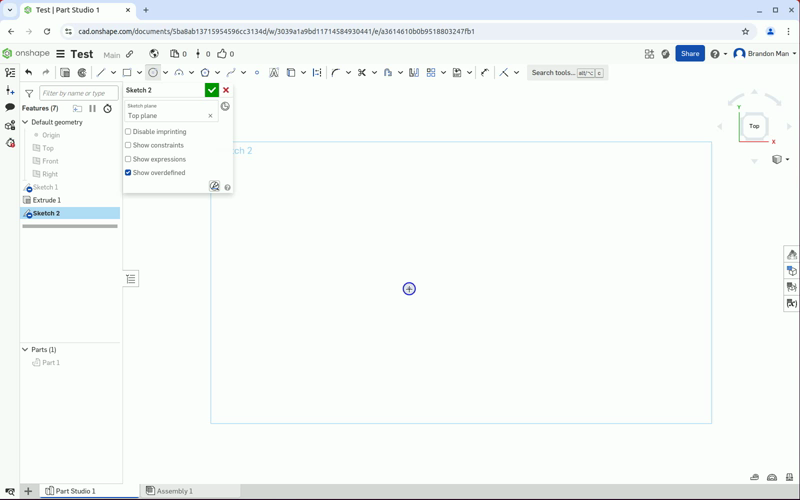
click(409, 288)
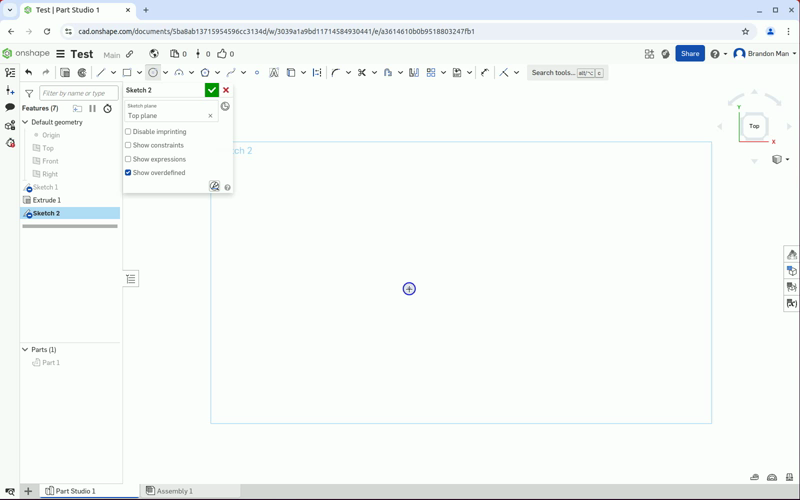
key_up(shift)
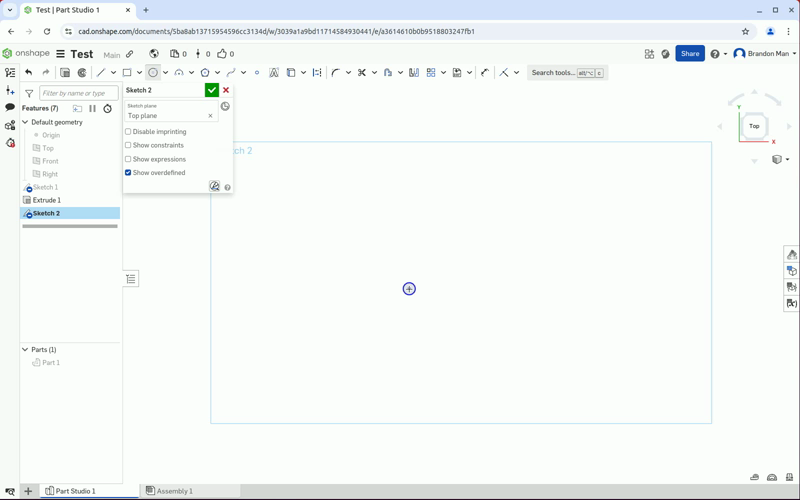
mouse_move(414, 288)
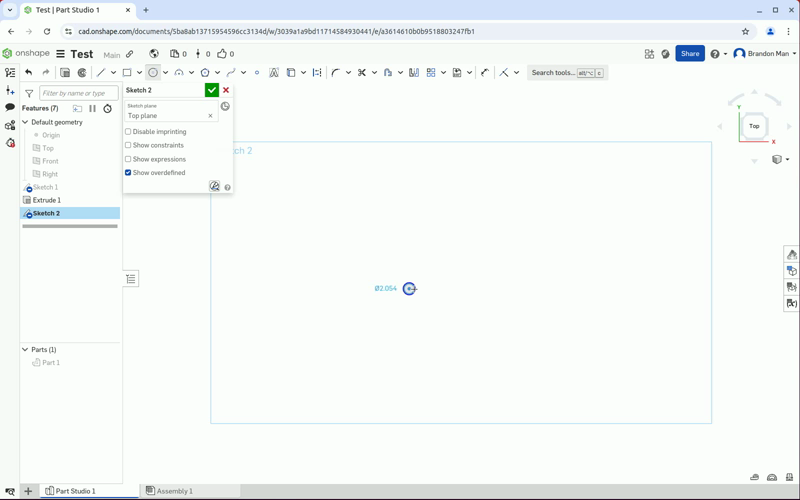
scroll(6)
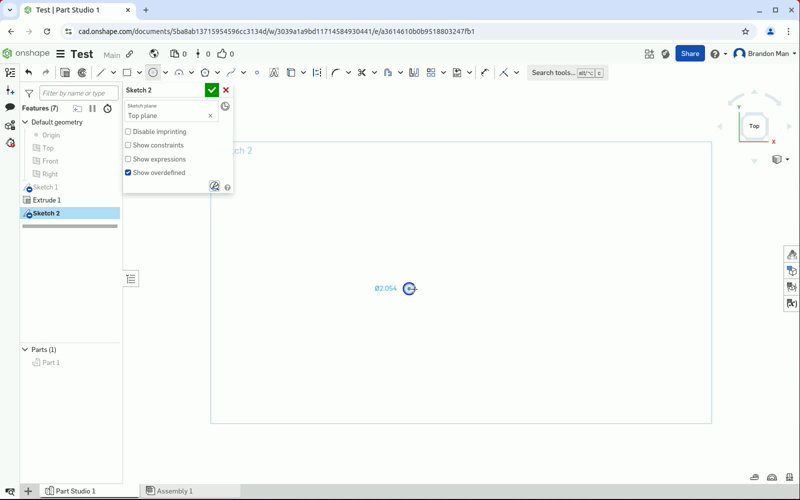
scroll(6)
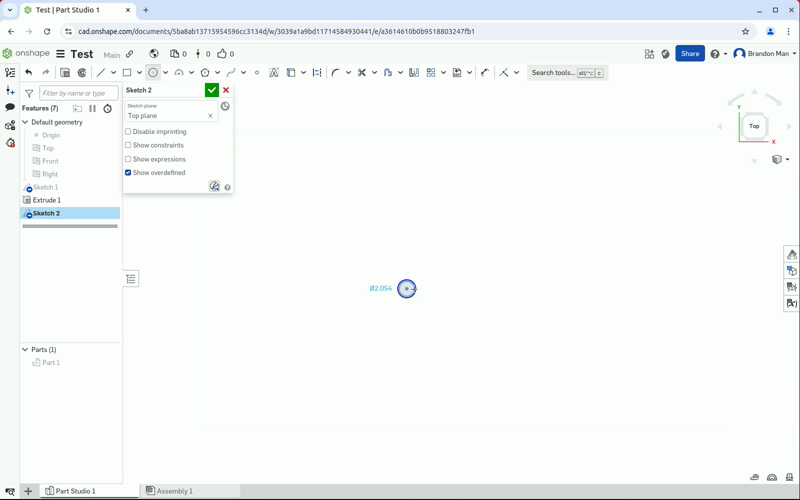
scroll(6)
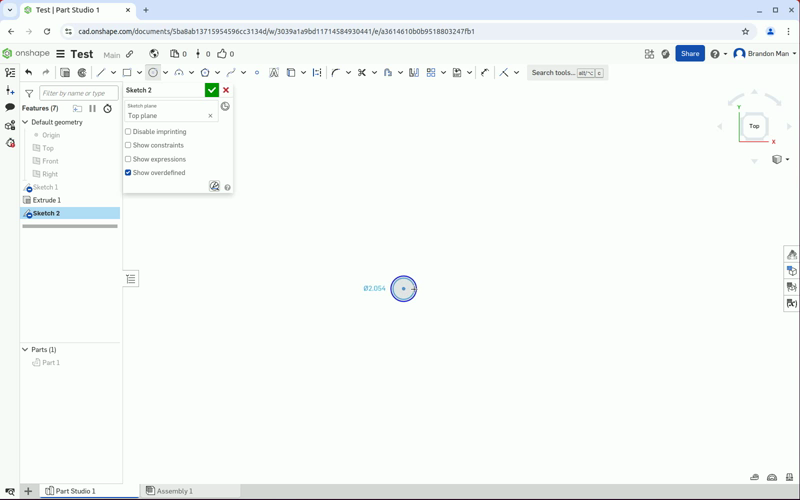
scroll(6)
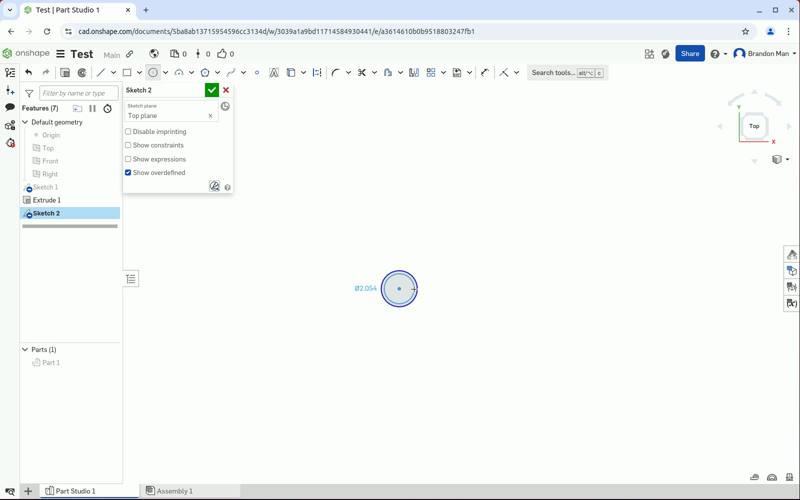
scroll(6)
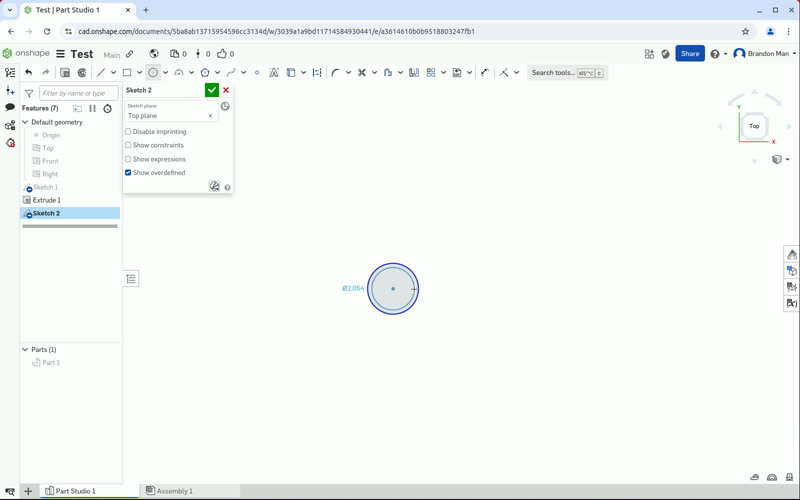
scroll(6)
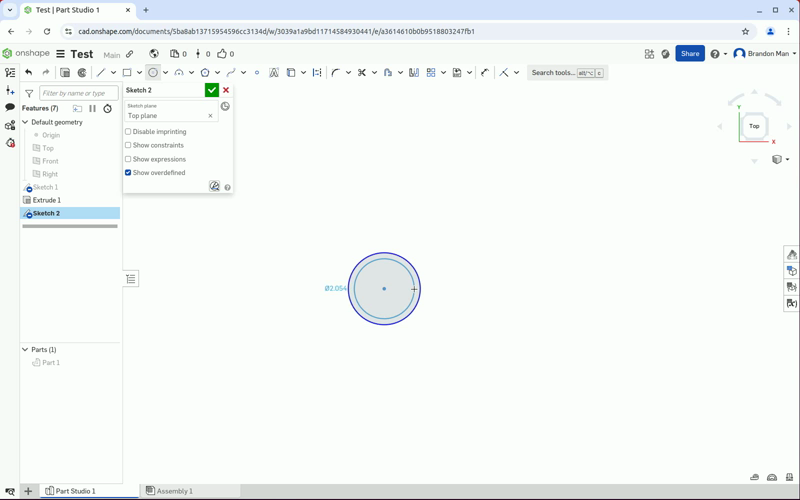
scroll(6)
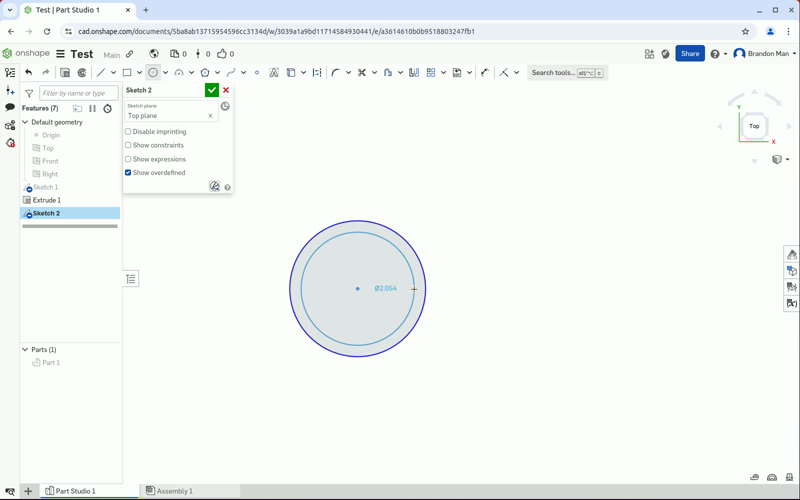
click(414, 288)
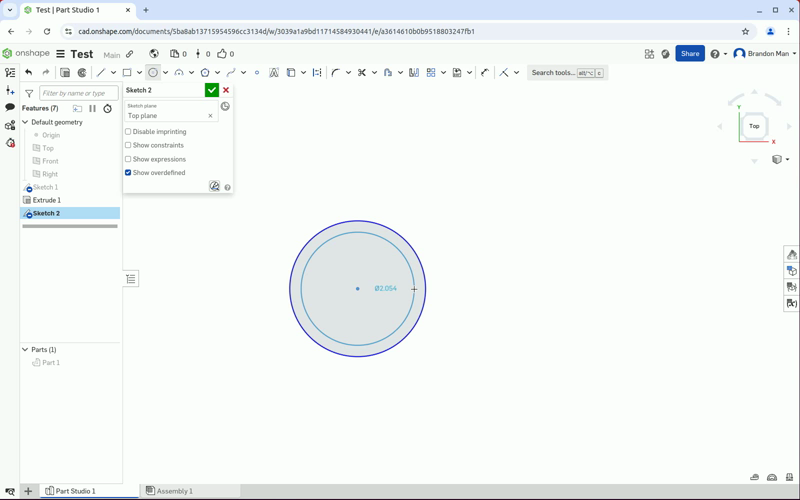
scroll(-6)
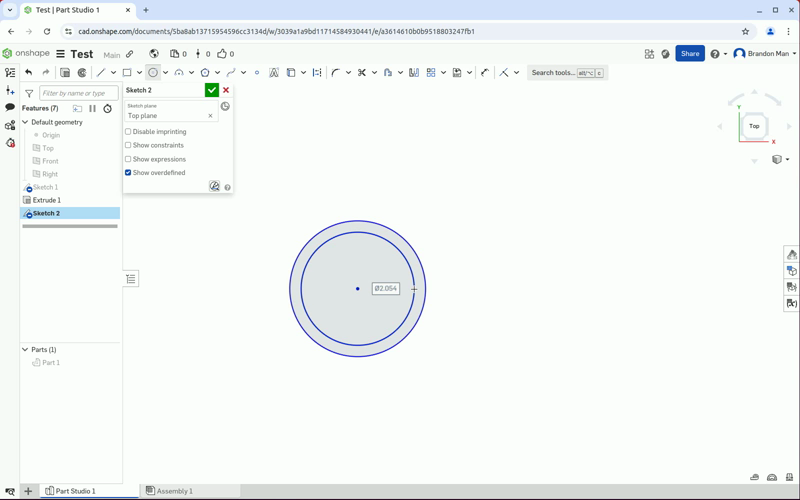
scroll(-6)
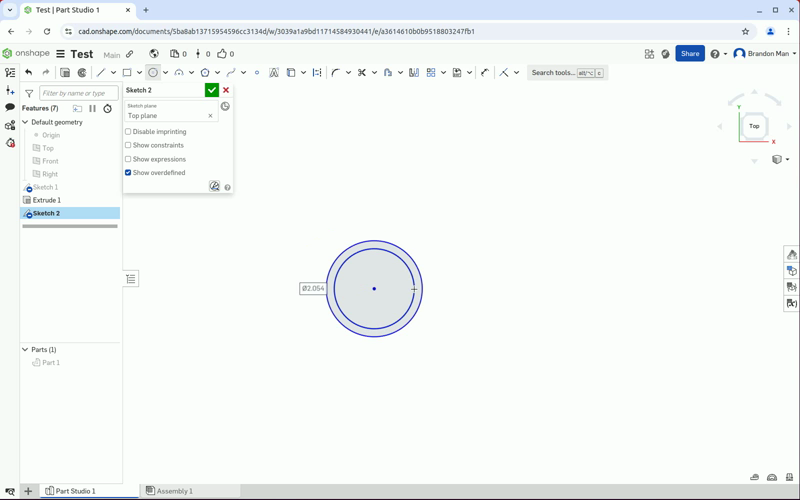
scroll(-6)
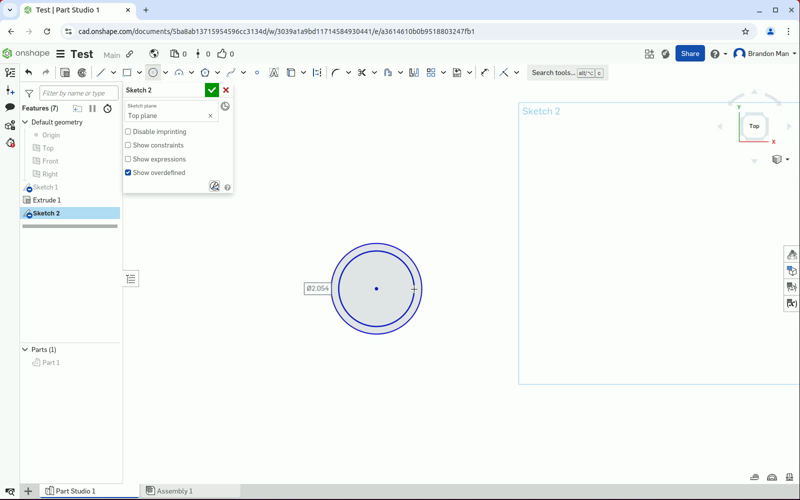
scroll(-6)
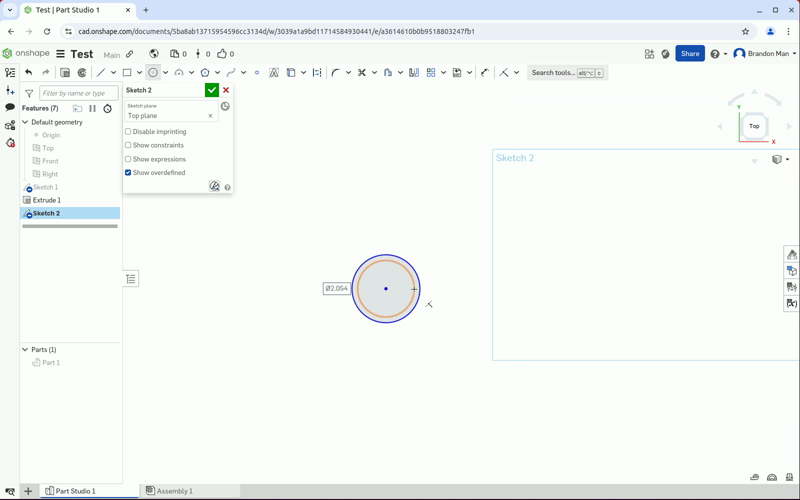
scroll(-6)
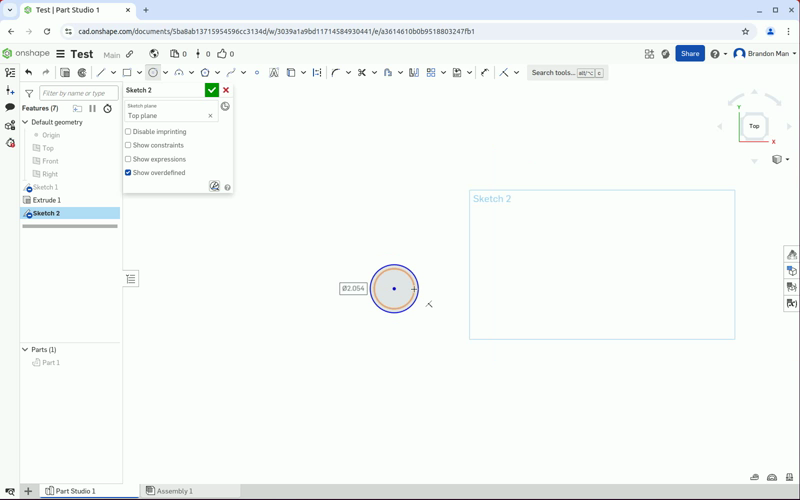
scroll(-6)
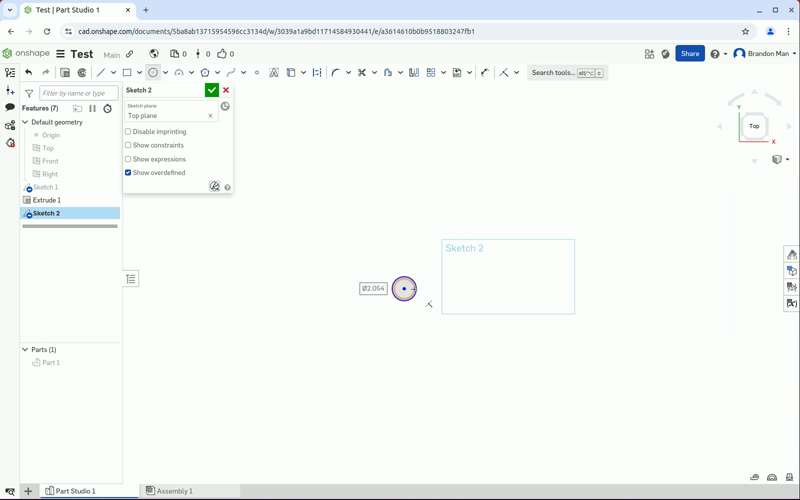
scroll(-6)
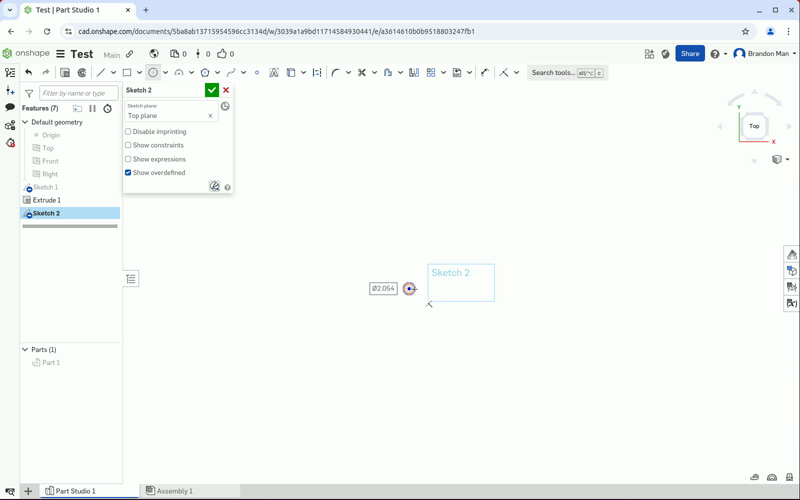
key(esc)
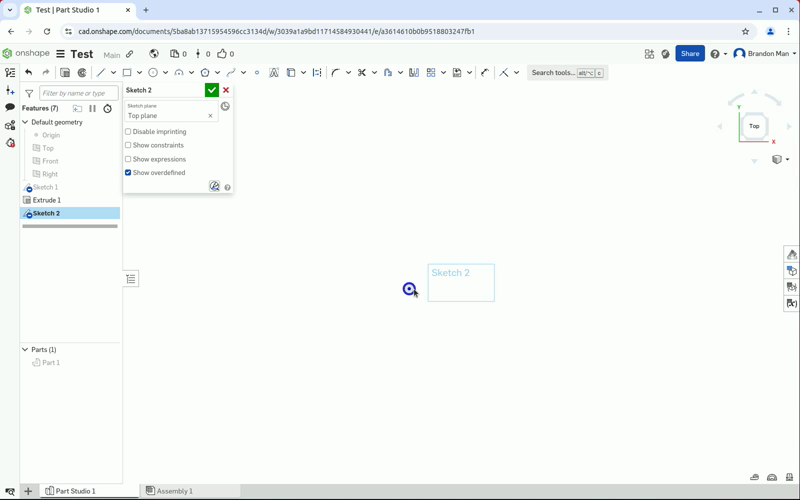
mouse_move(413, 291)
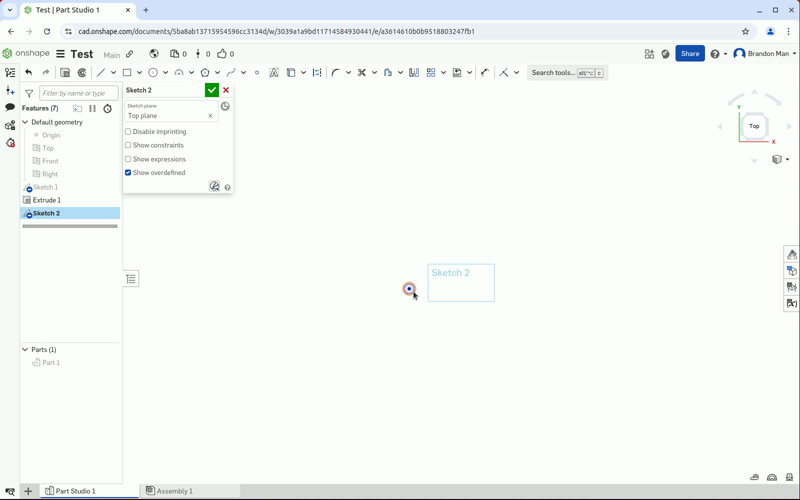
scroll(6)
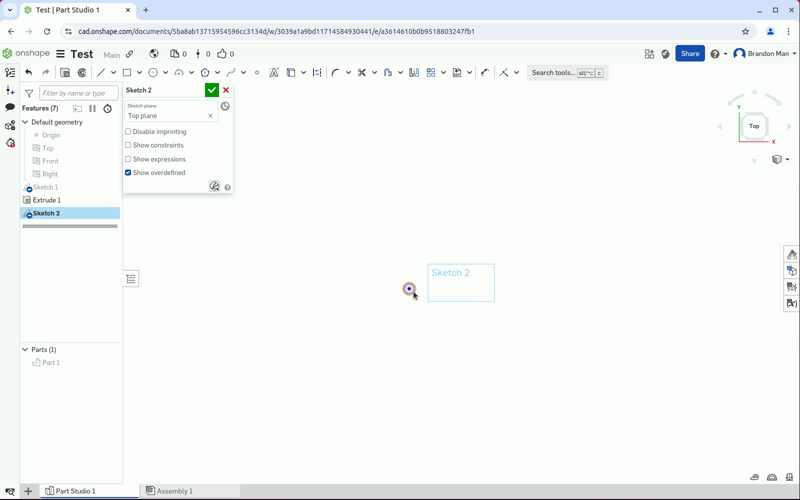
scroll(6)
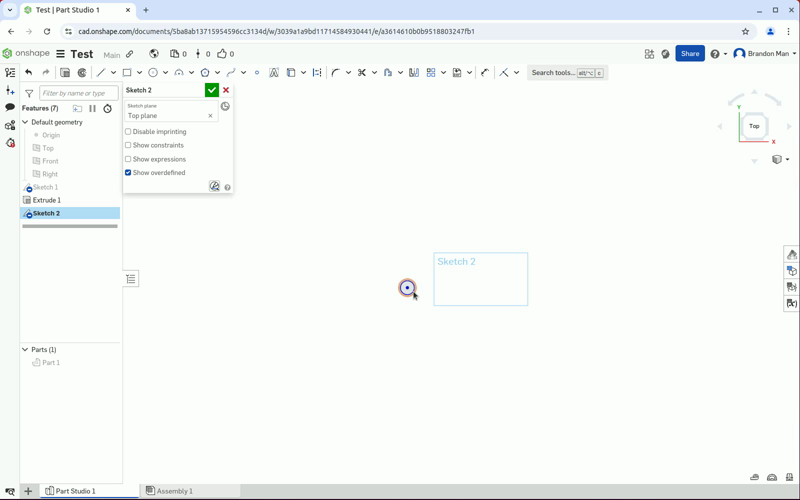
scroll(6)
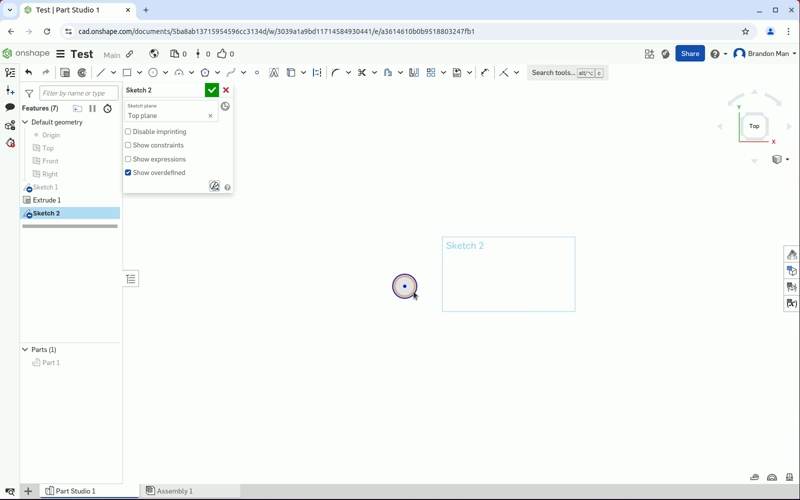
scroll(6)
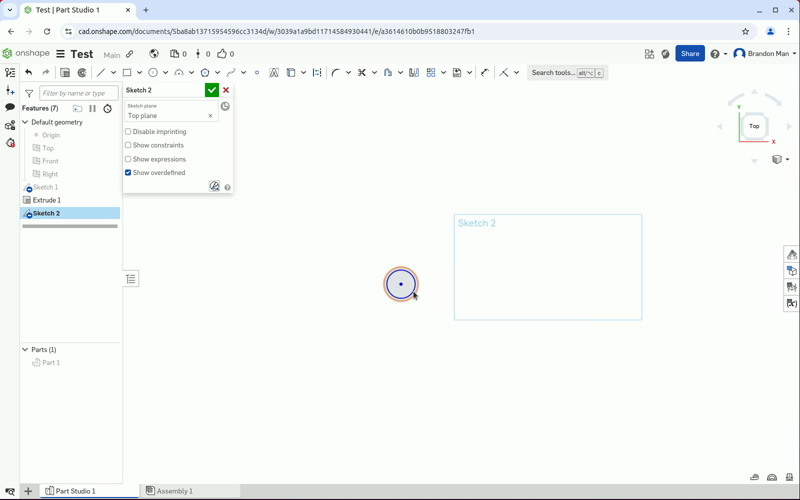
scroll(6)
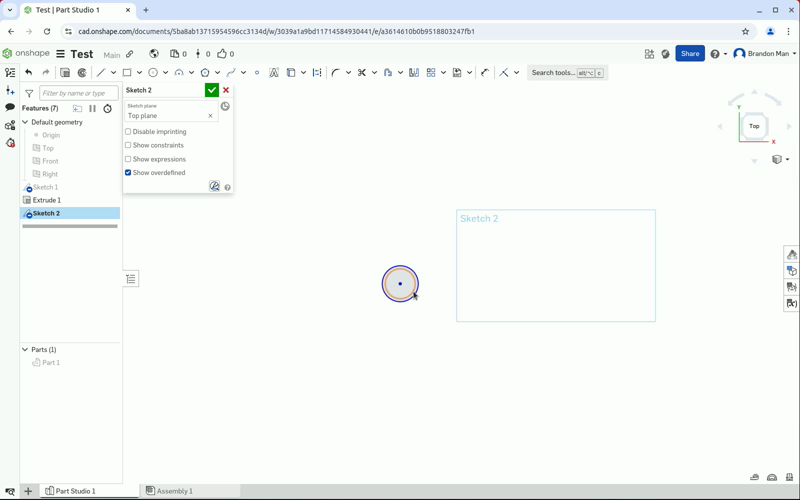
scroll(6)
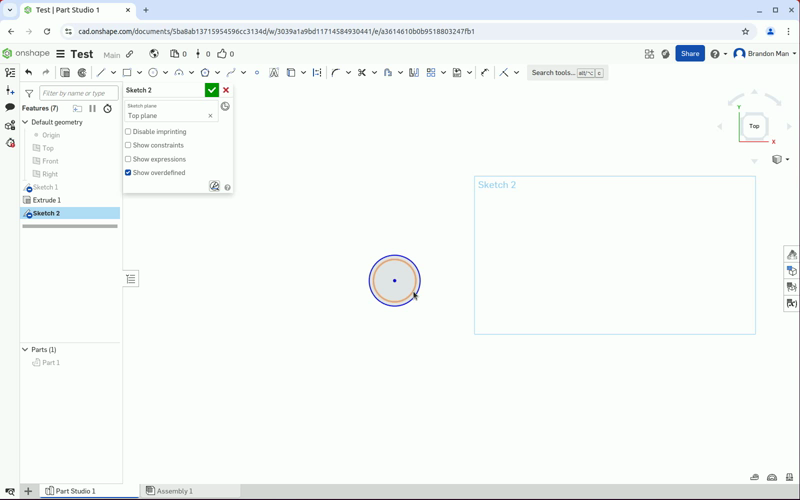
scroll(6)
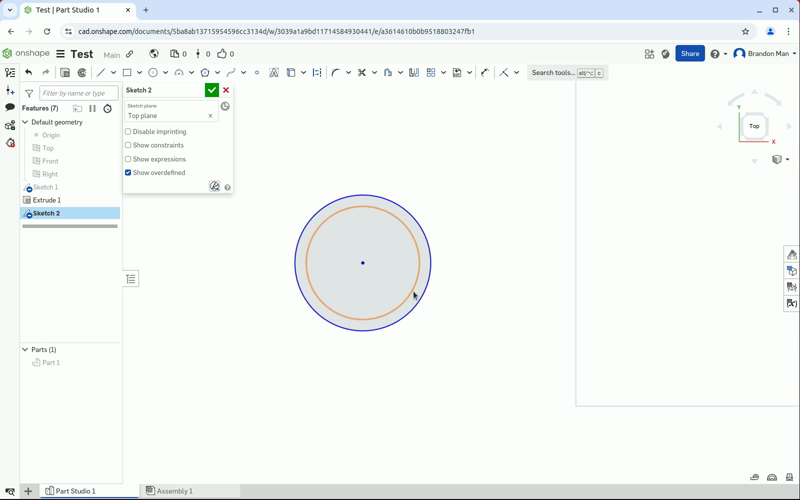
click(413, 291)
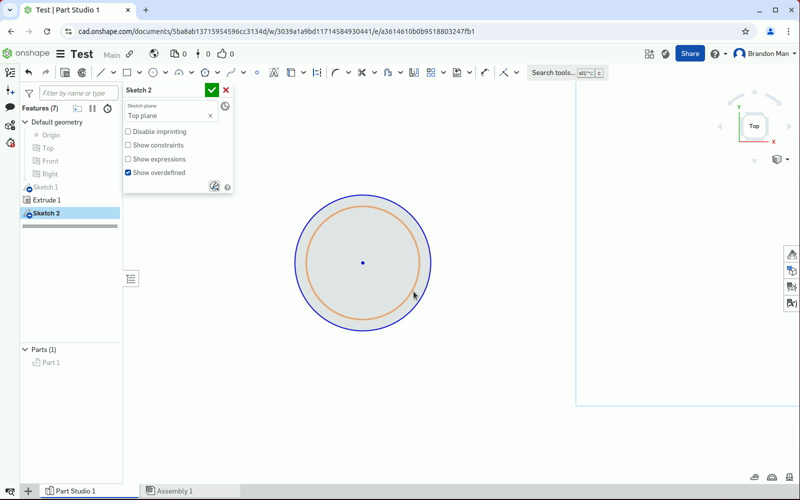
scroll(-6)
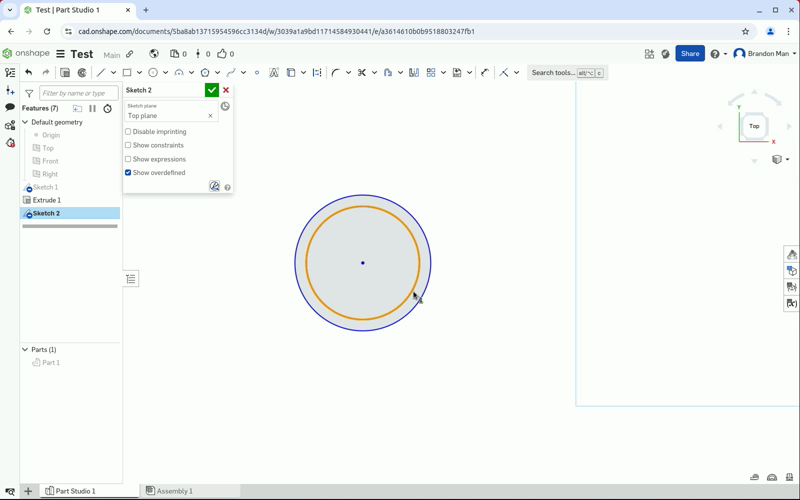
scroll(-6)
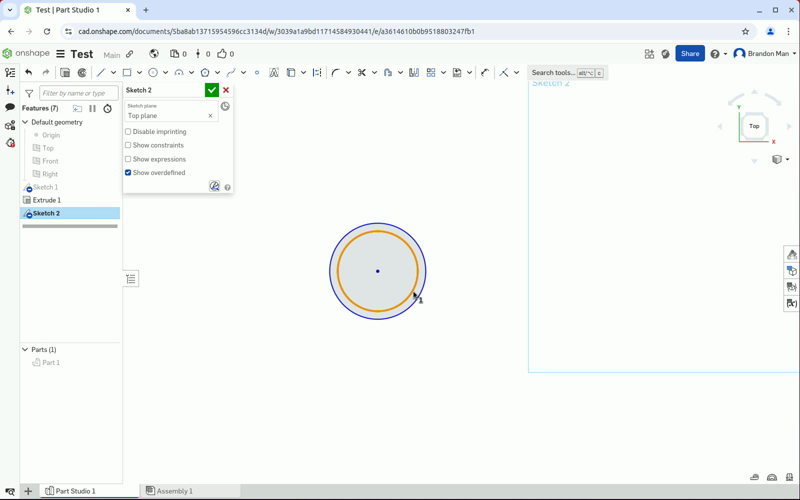
scroll(-6)
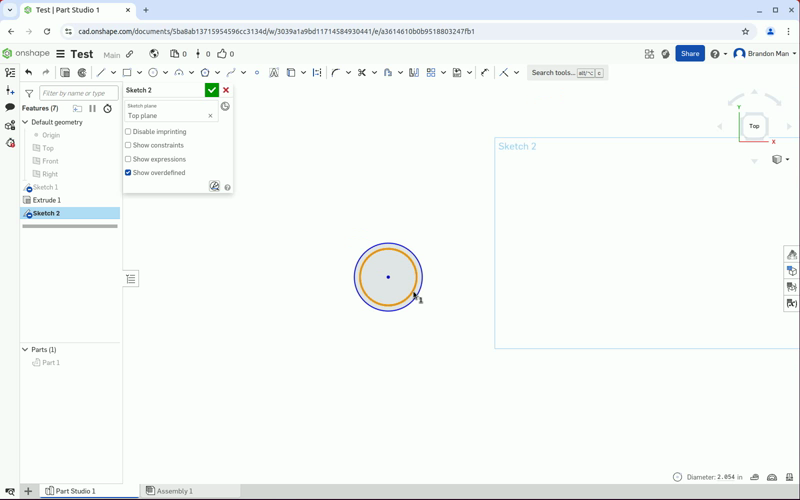
scroll(-6)
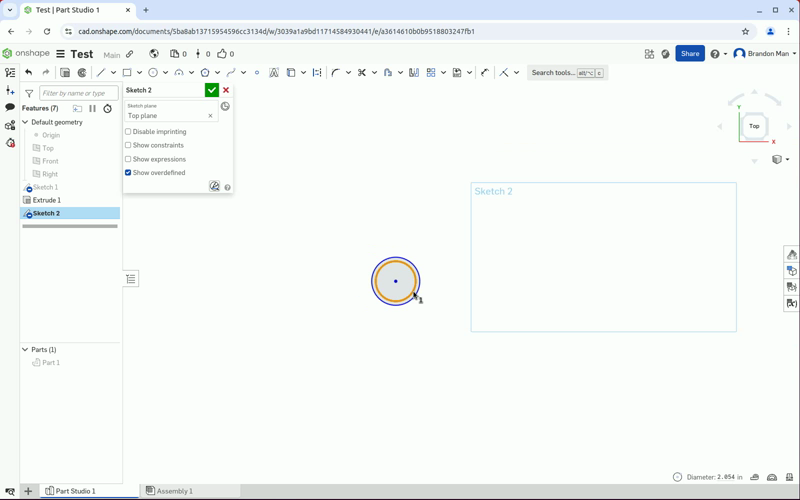
scroll(-6)
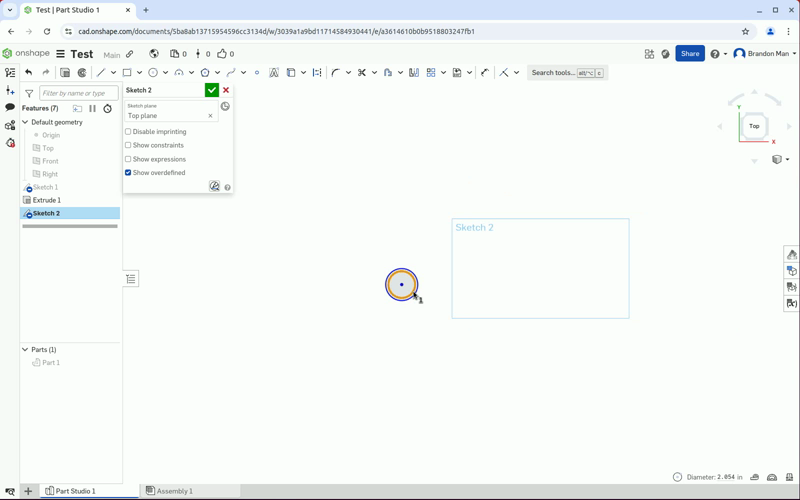
scroll(-6)
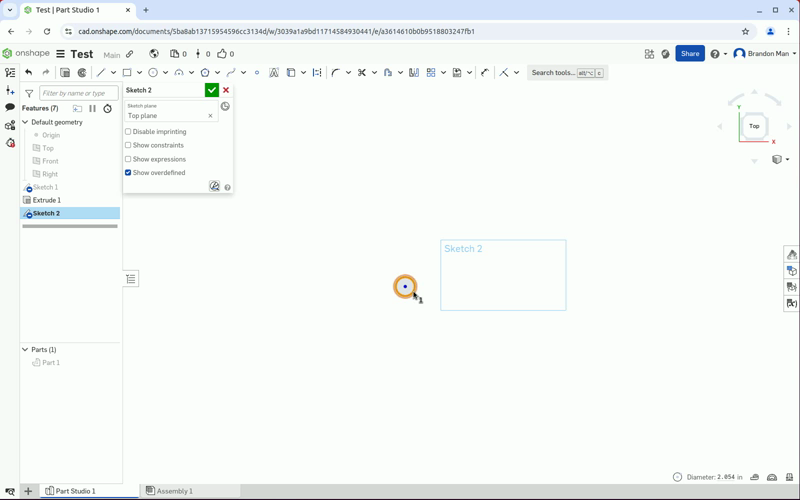
scroll(-6)
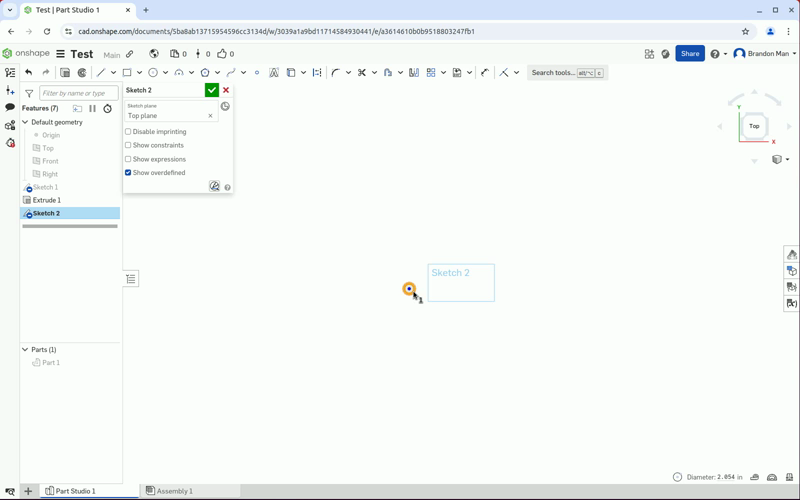
mouse_move(73, 352)
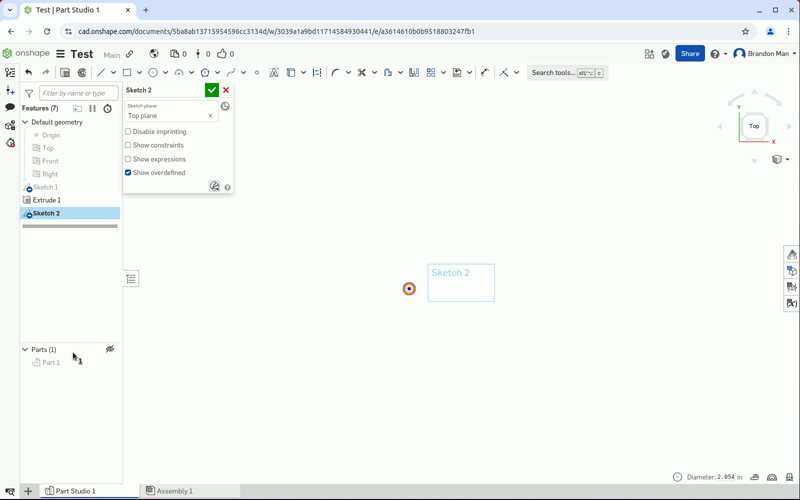
key(shift+y)
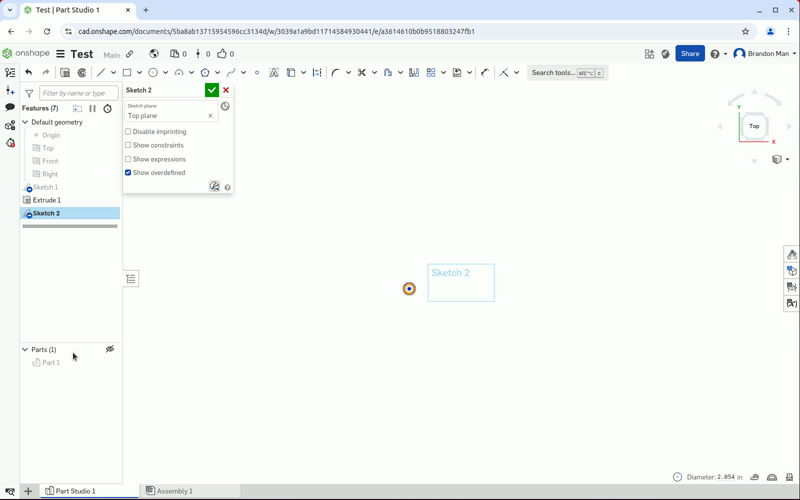
key(shift+e)
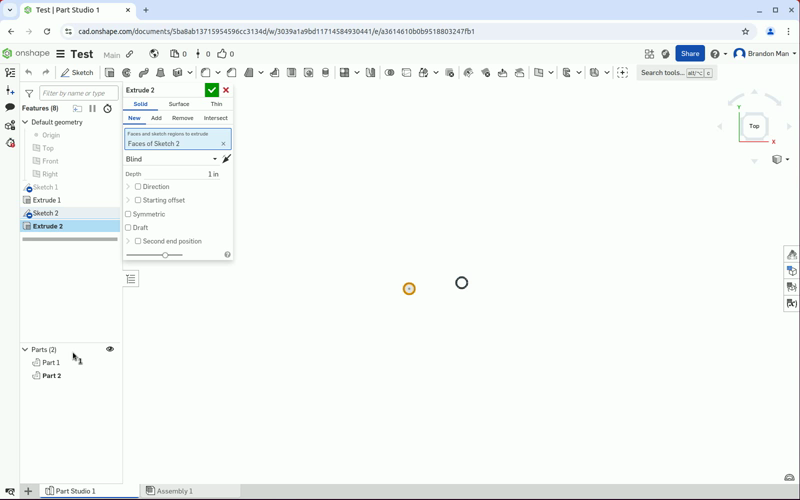
mouse_move(143, 106)
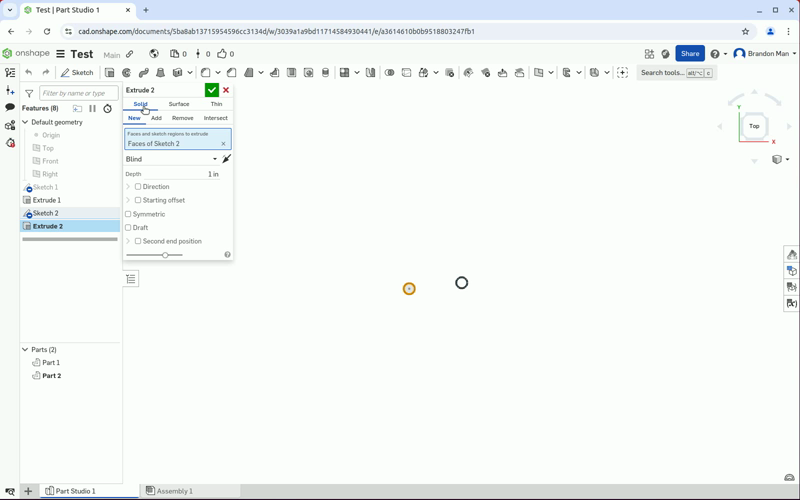
click(143, 106)
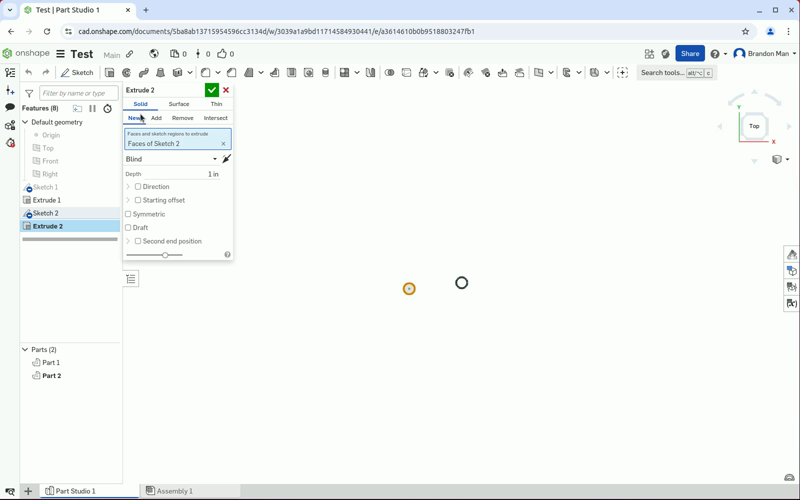
mouse_move(137, 120)
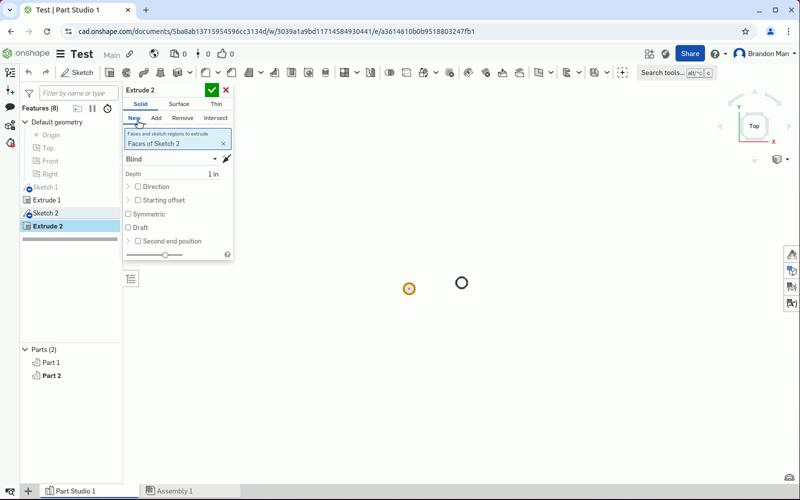
click(137, 120)
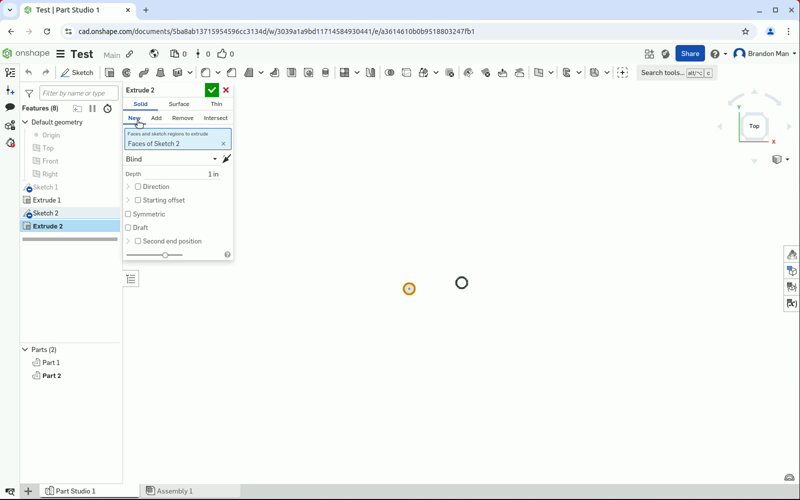
key(tab, 4)
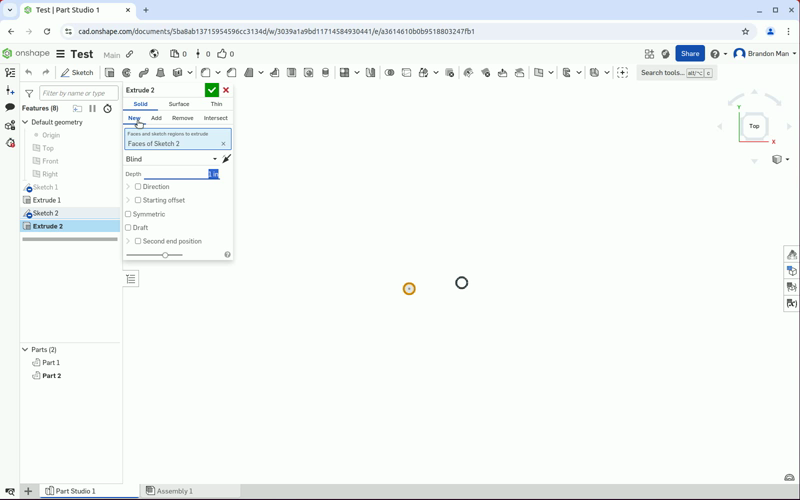
text(-23.108)
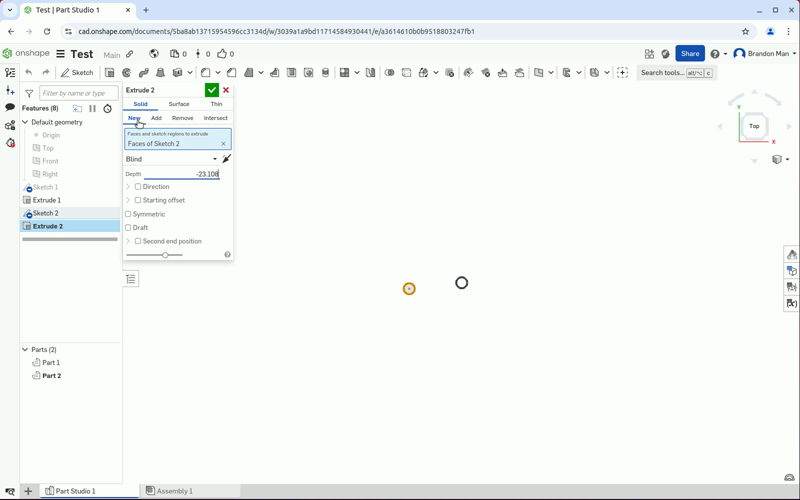
key(enter)
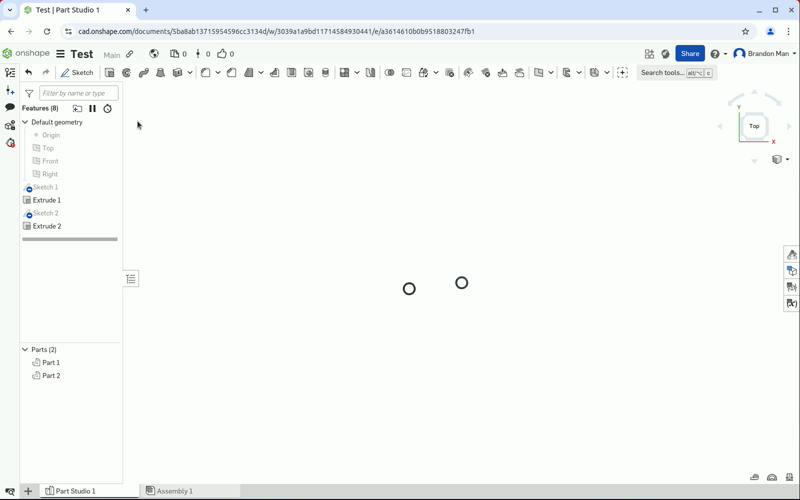
key(shift+h)
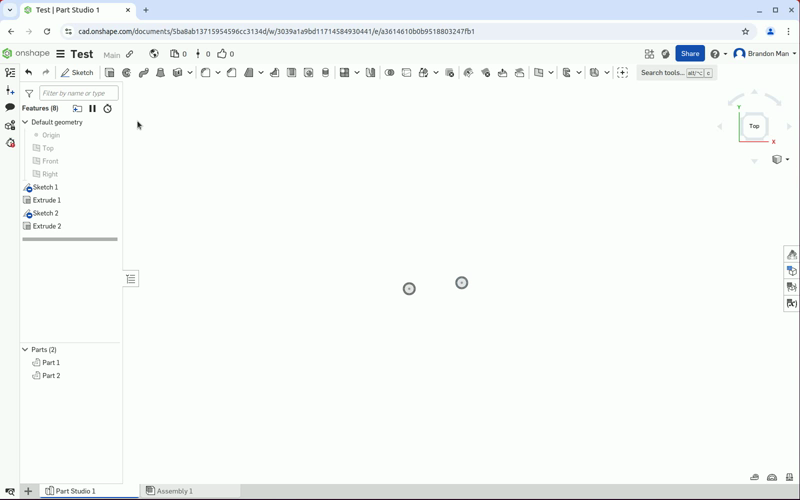
key(shift+h)
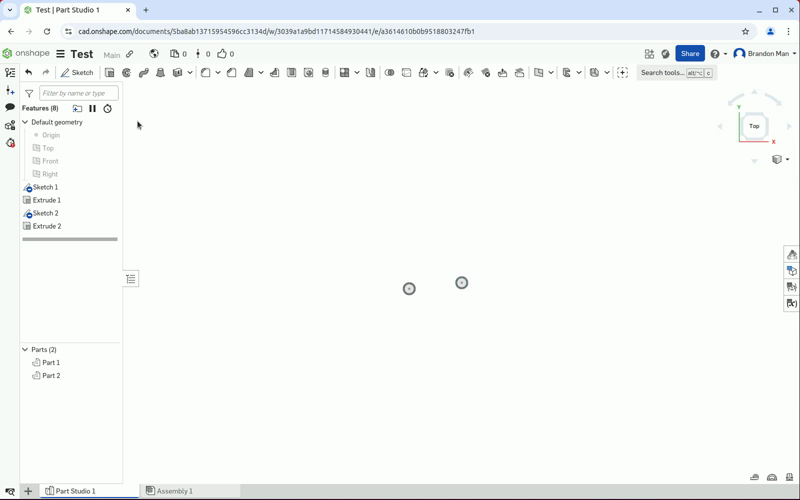
key(shift+7)
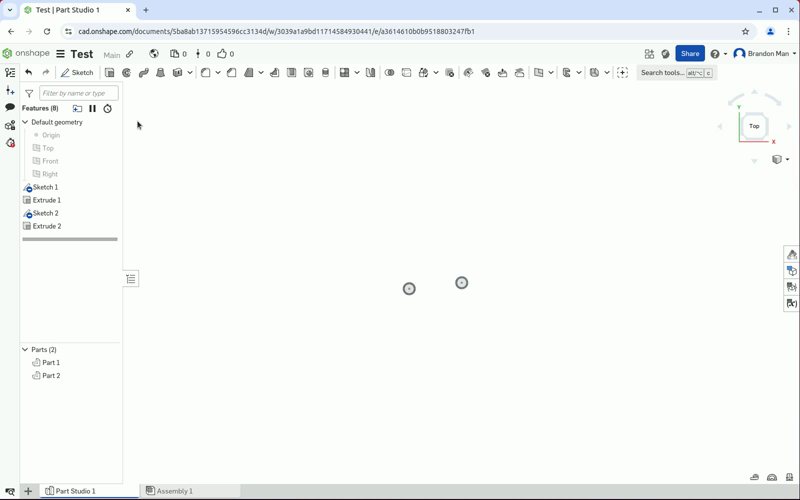
key(up, 3)
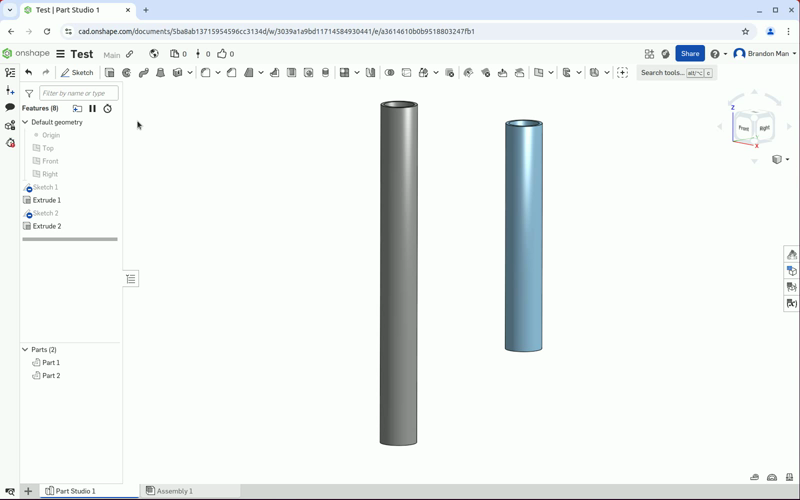
key(left, 3)
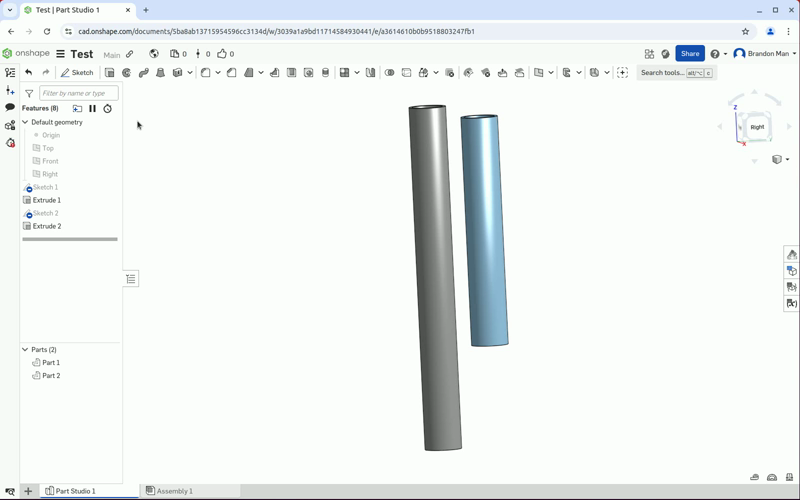
key(right, 3)
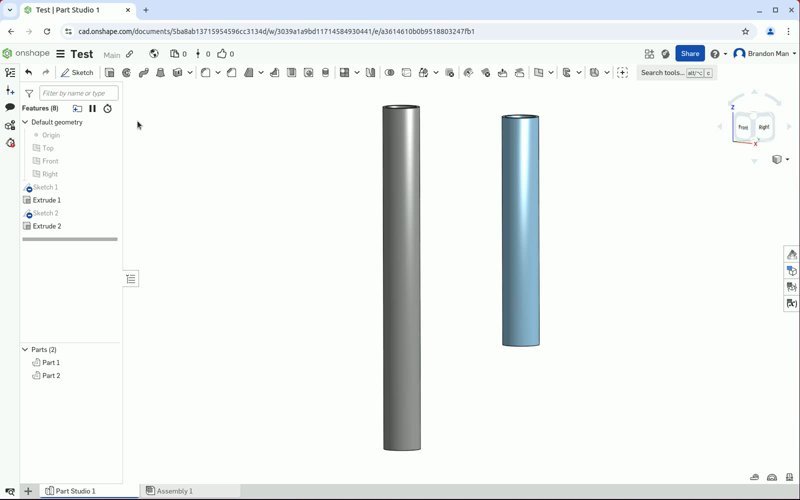
key(down, 3)
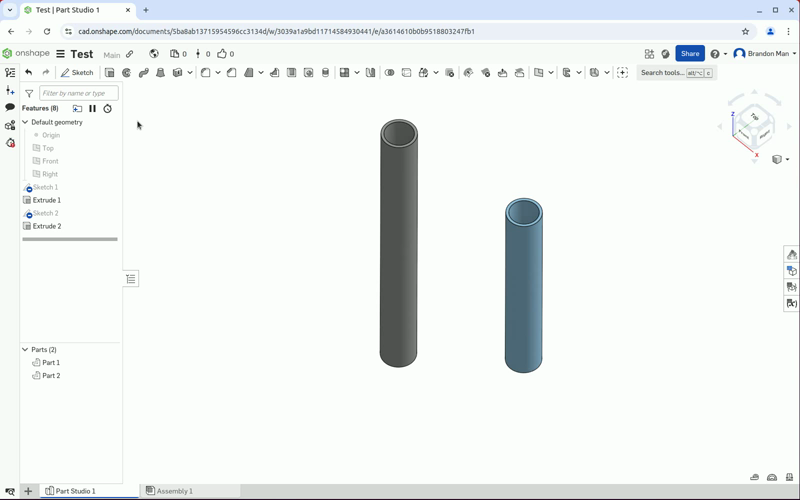
mouse_move(73, 189)
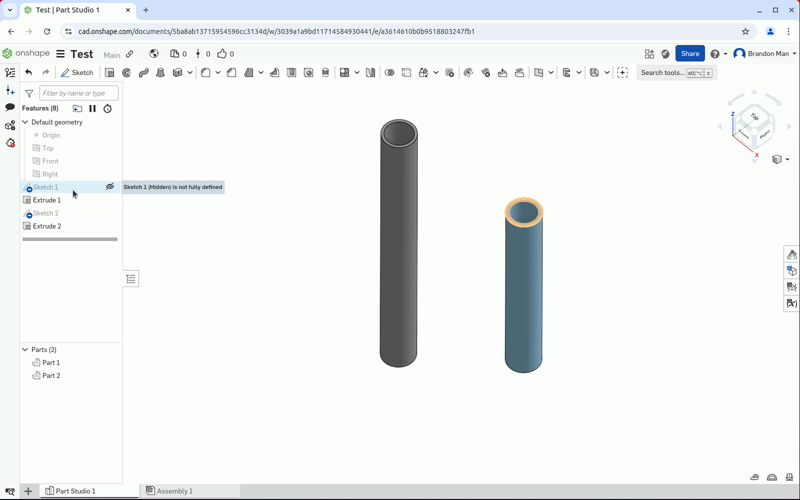
click(73, 189)